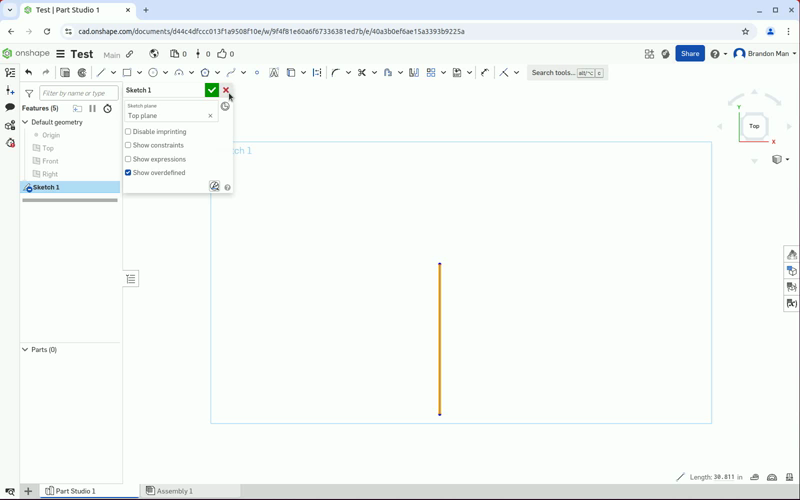
key(shift+h)
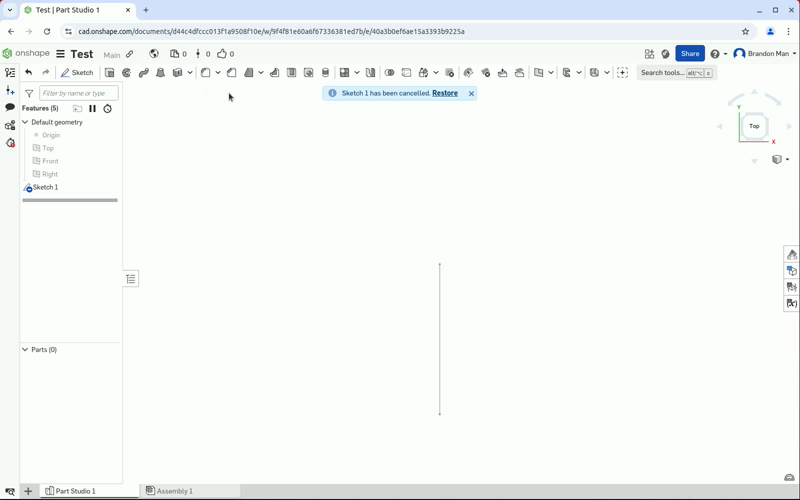
key(shift+s)
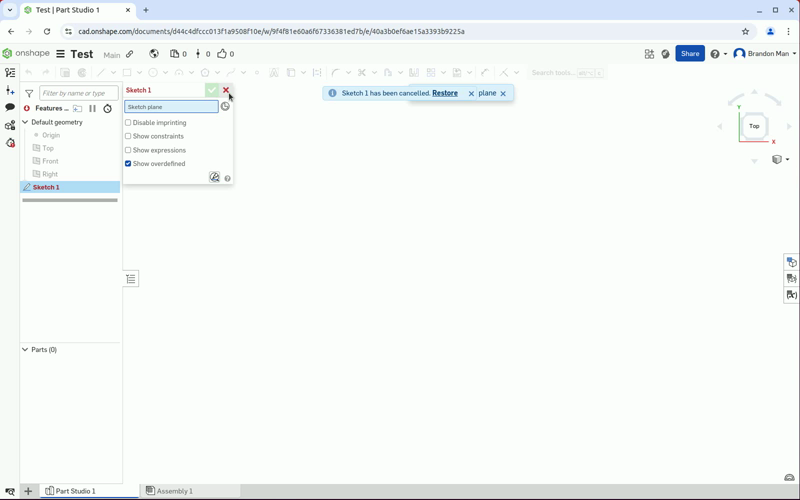
mouse_move(73, 150)
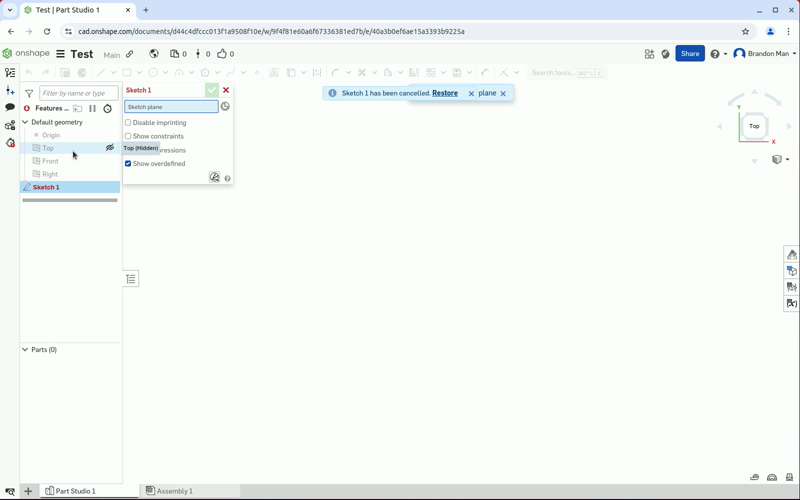
click(73, 150)
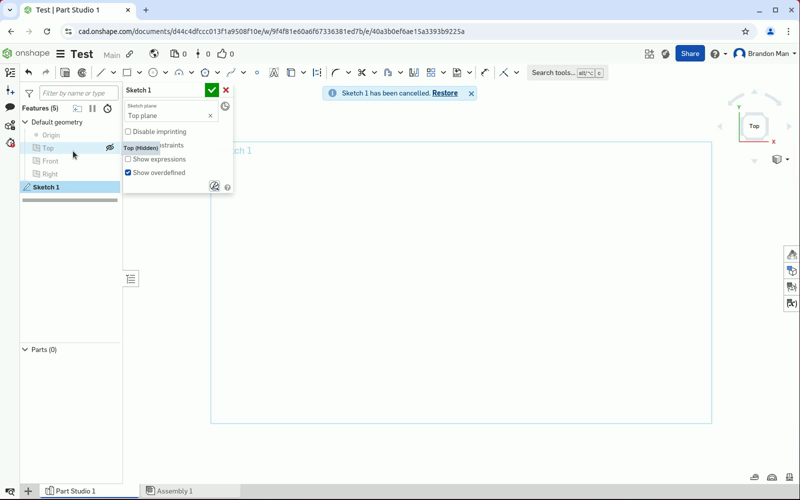
mouse_move(73, 352)
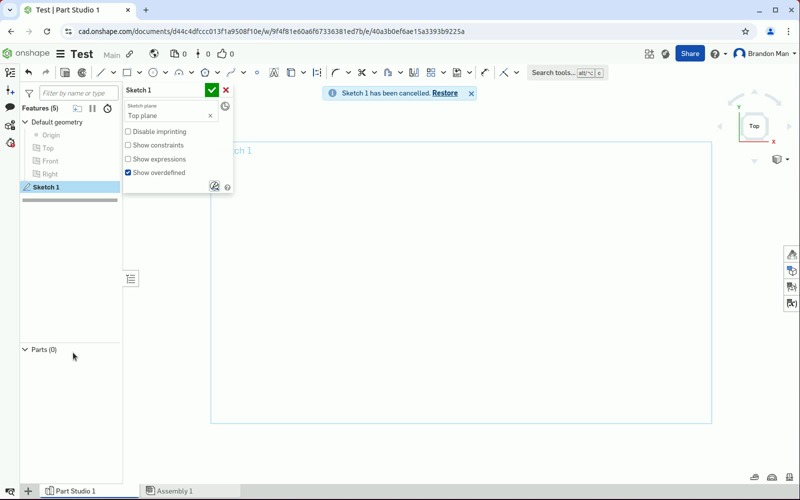
key(y)
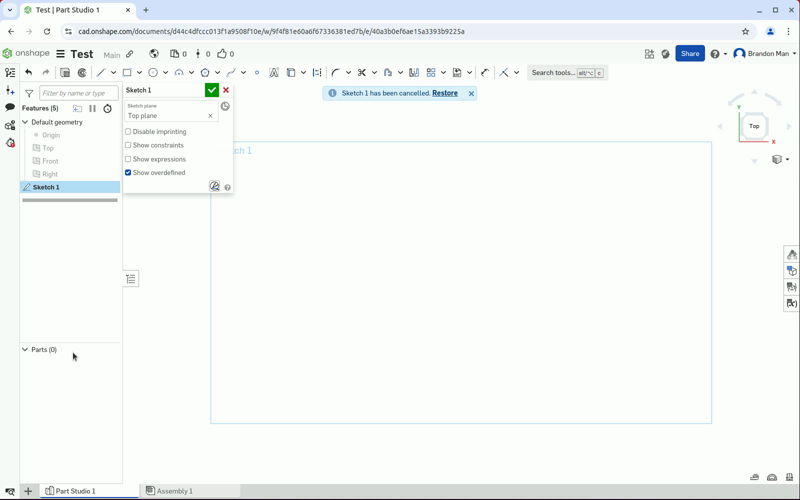
key(l)
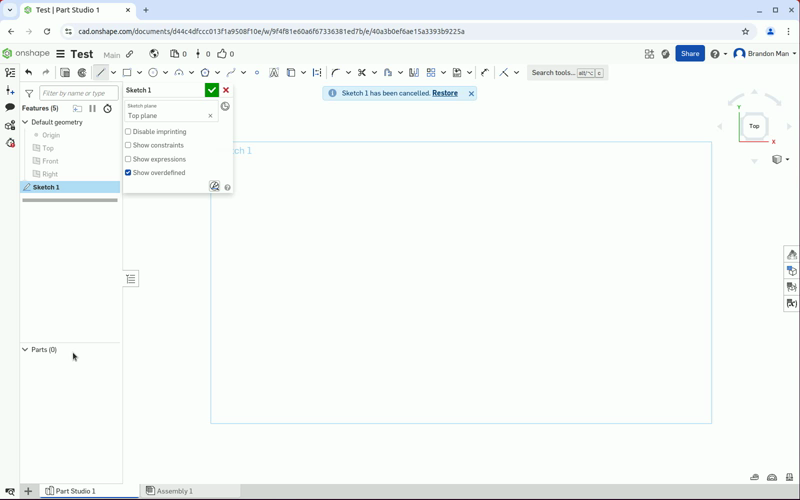
key_down(shift)
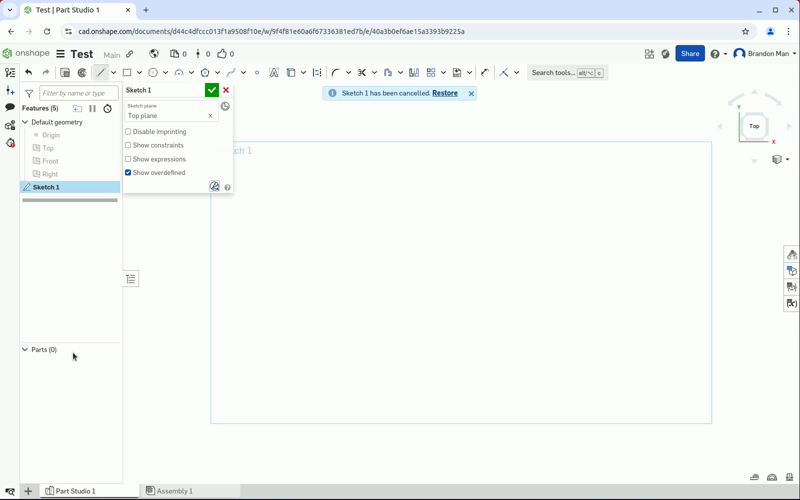
mouse_move(460, 282)
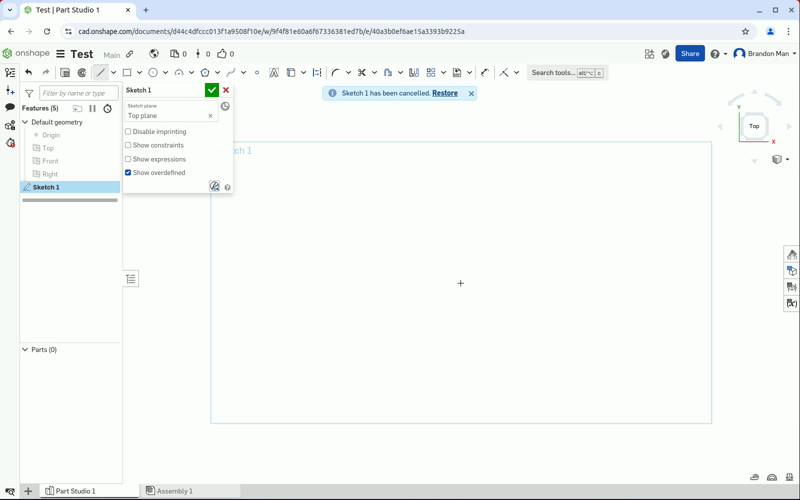
click(460, 282)
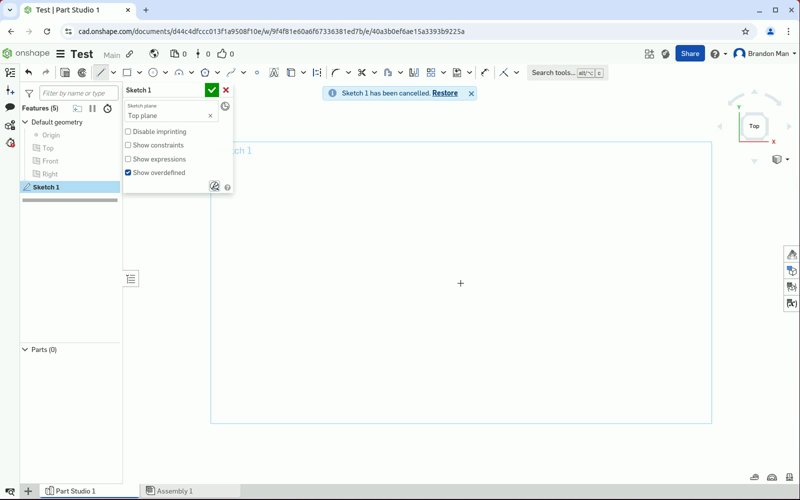
key_up(shift)
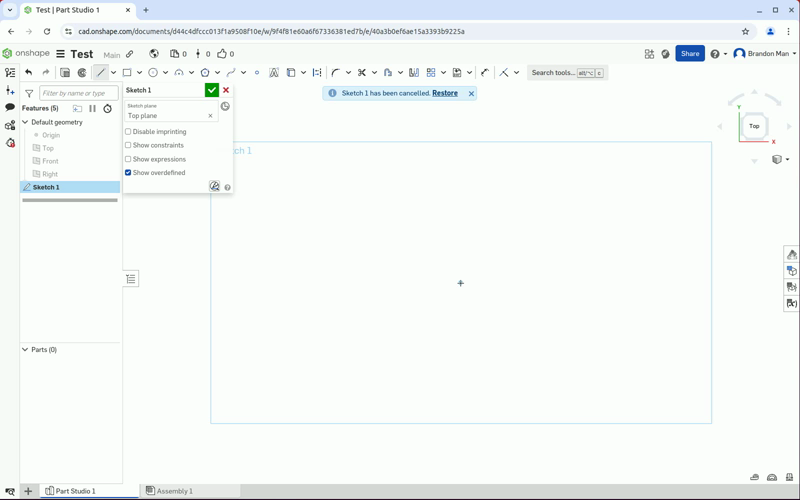
key_down(shift)
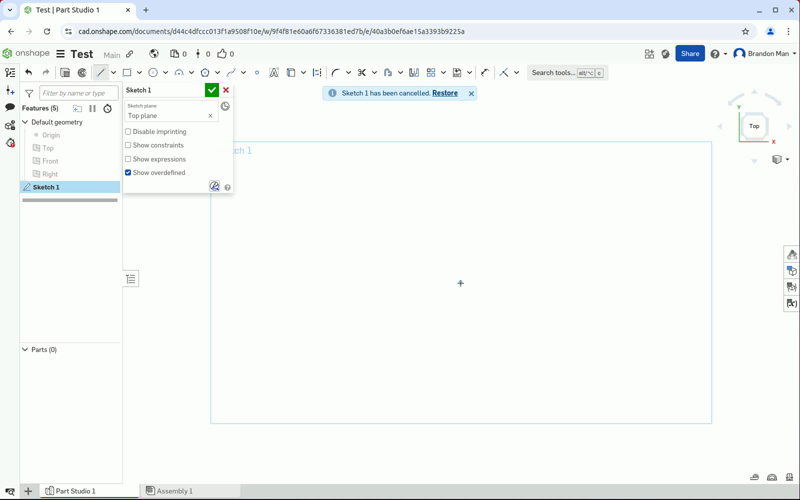
mouse_move(572, 282)
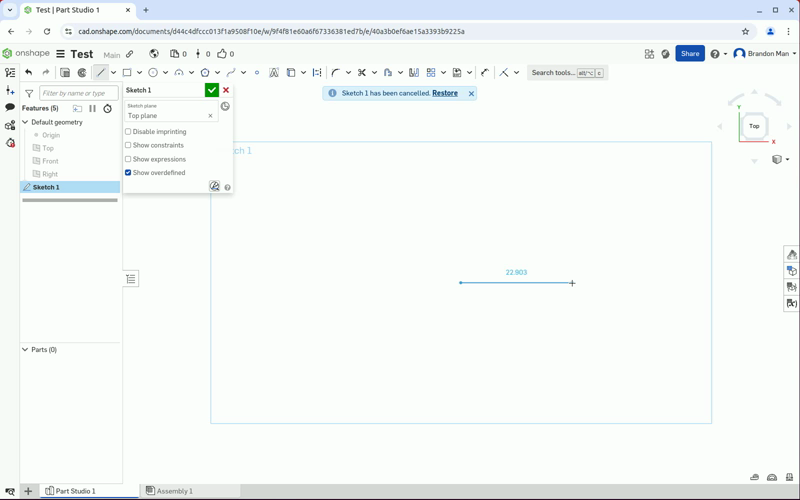
click(572, 282)
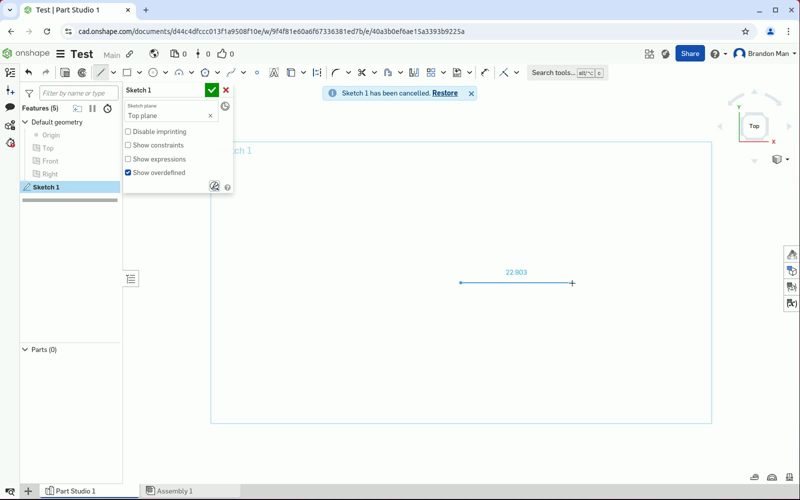
key_up(shift)
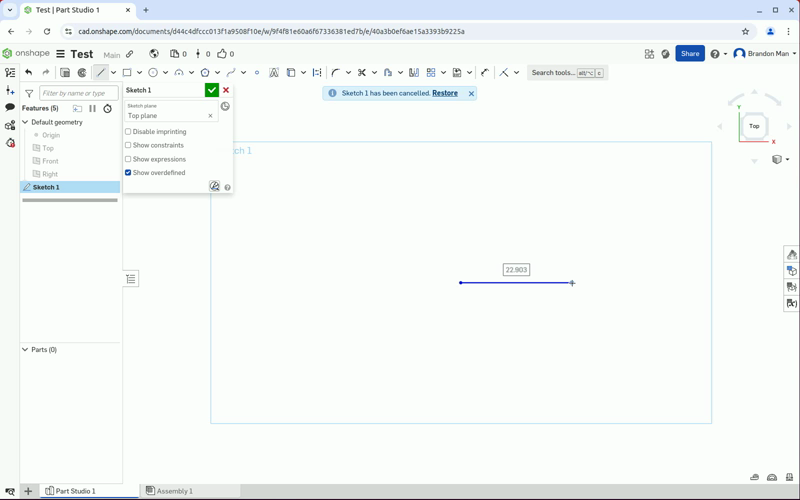
key_down(shift)
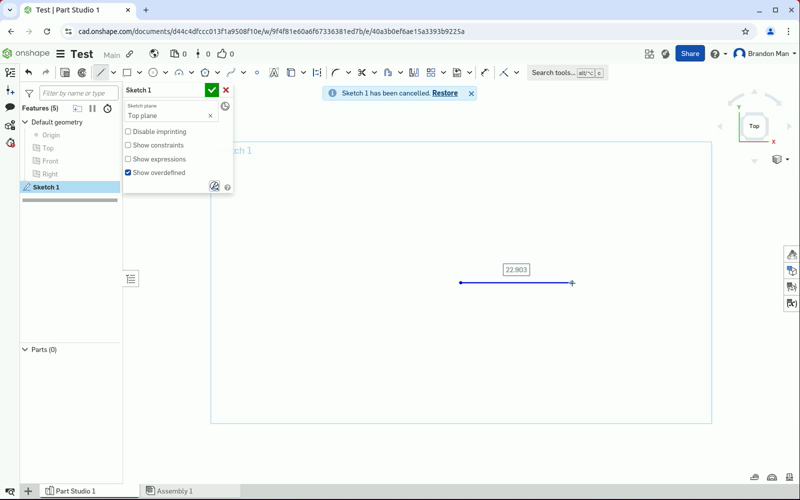
mouse_move(572, 179)
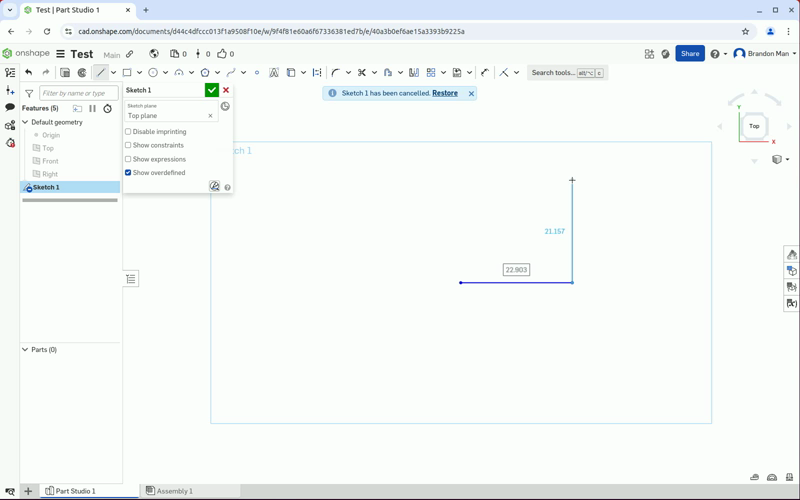
click(572, 179)
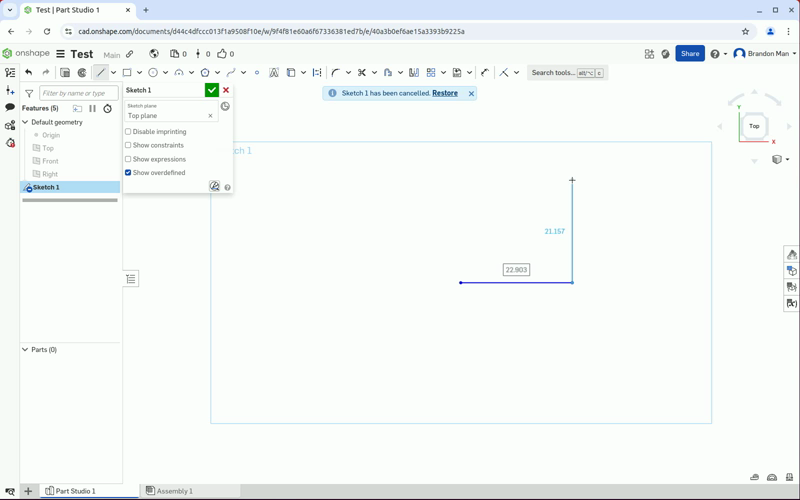
key_up(shift)
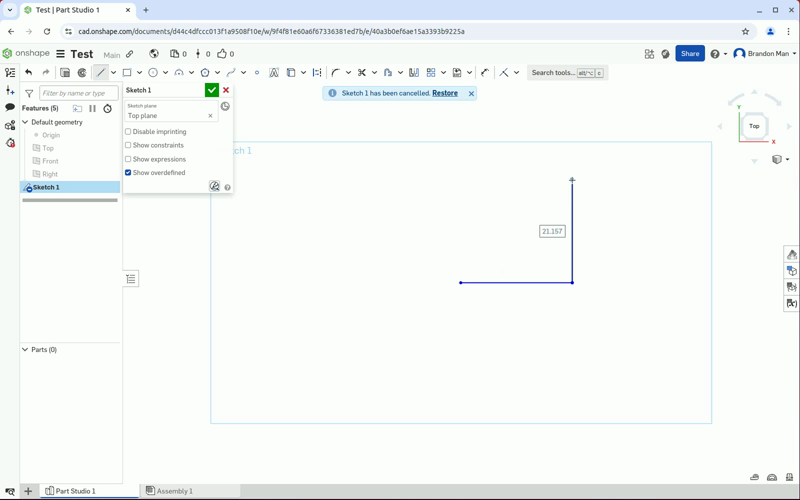
key_down(shift)
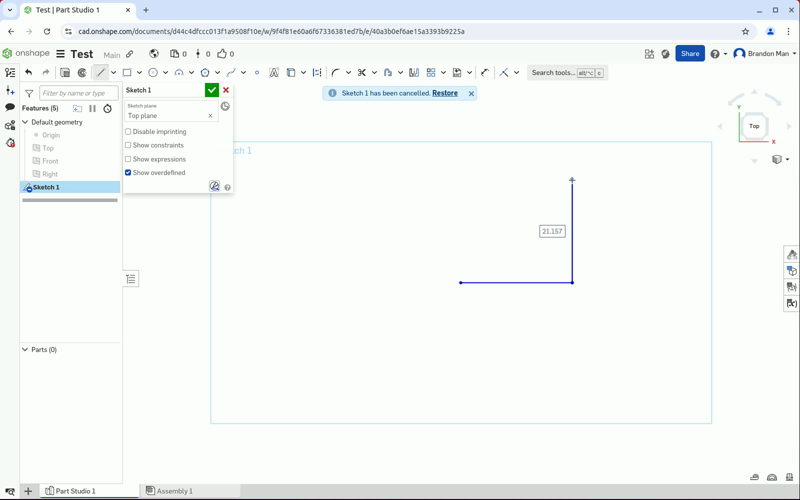
mouse_move(460, 179)
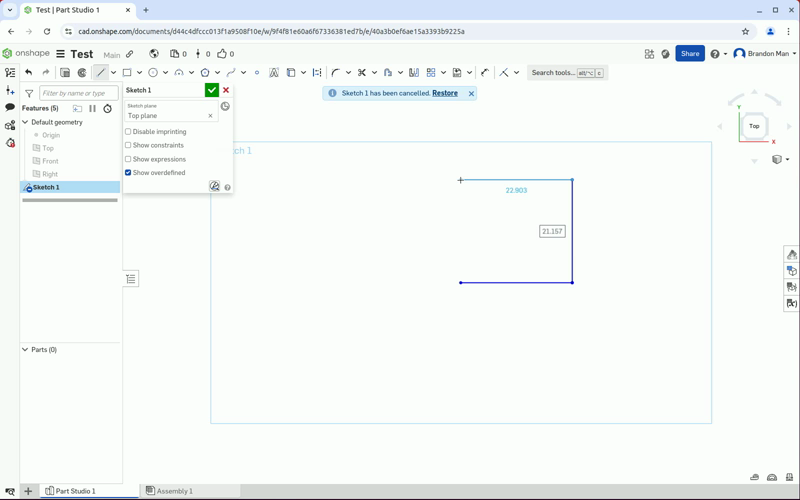
click(460, 179)
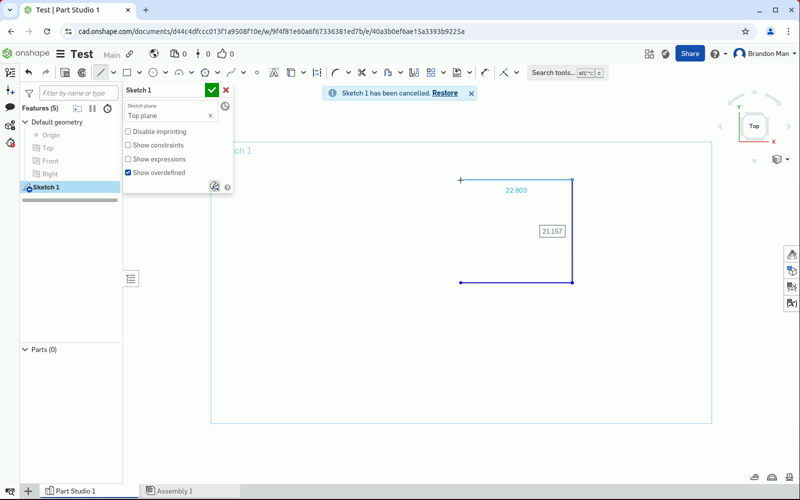
key_up(shift)
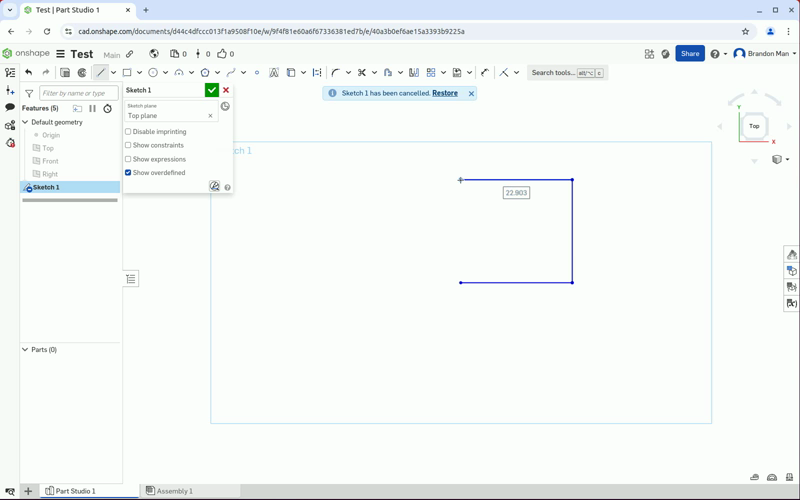
key_down(shift)
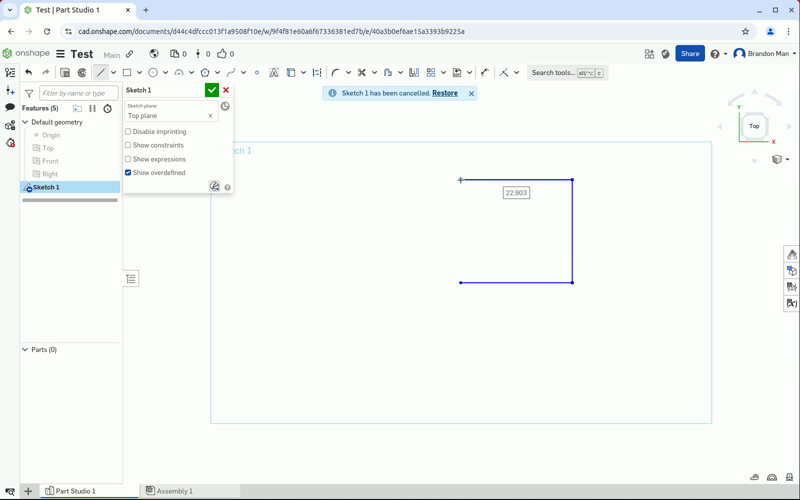
mouse_move(460, 282)
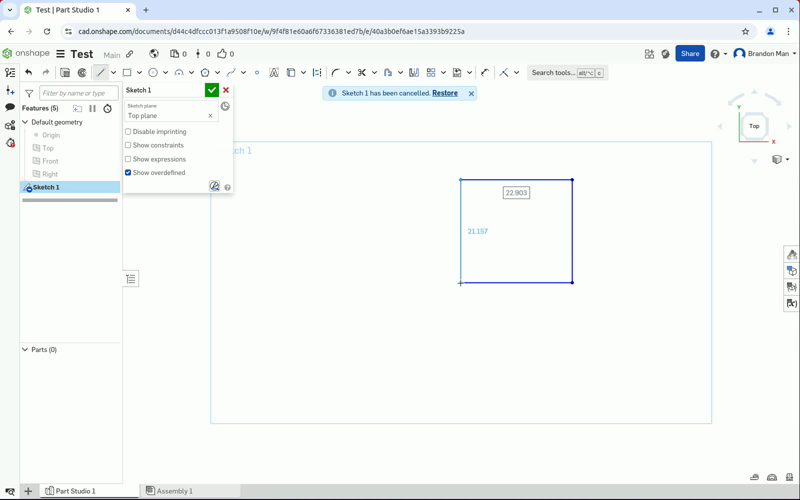
key_up(shift)
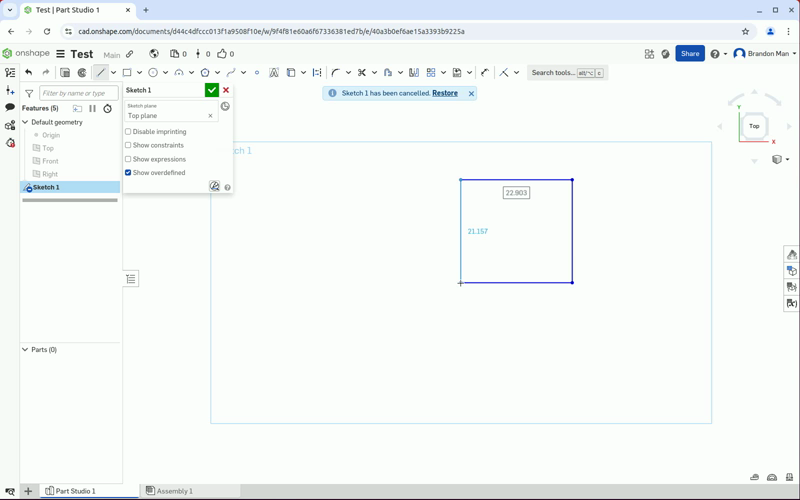
click(460, 282)
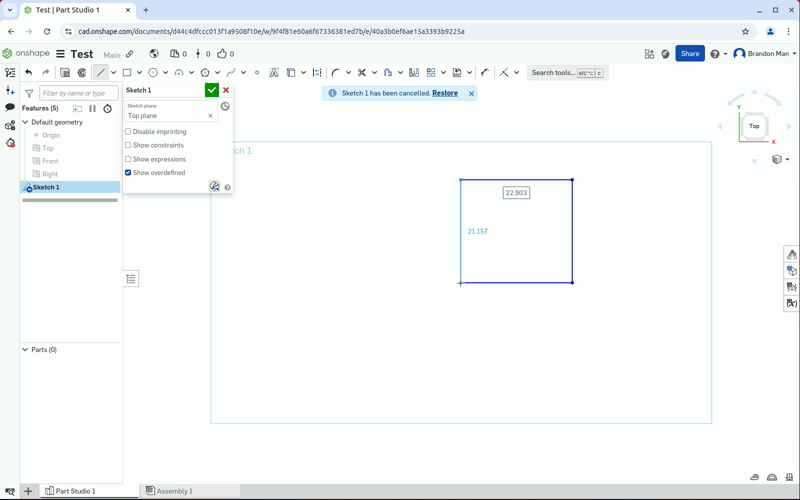
key(esc)
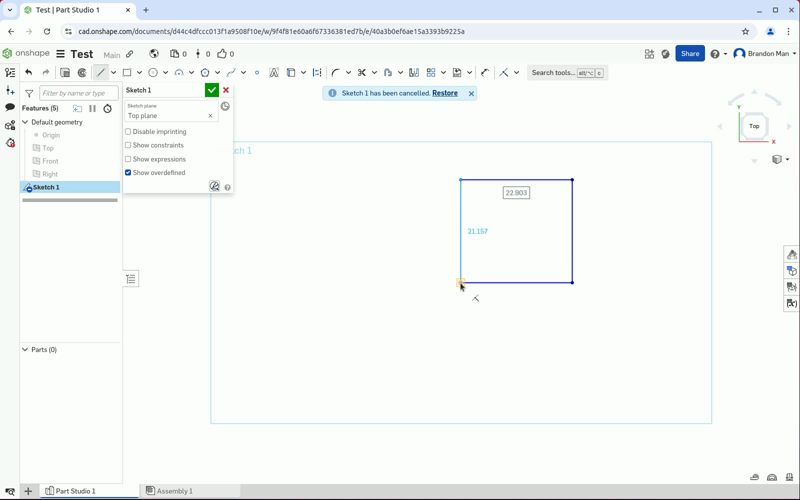
mouse_move(515, 252)
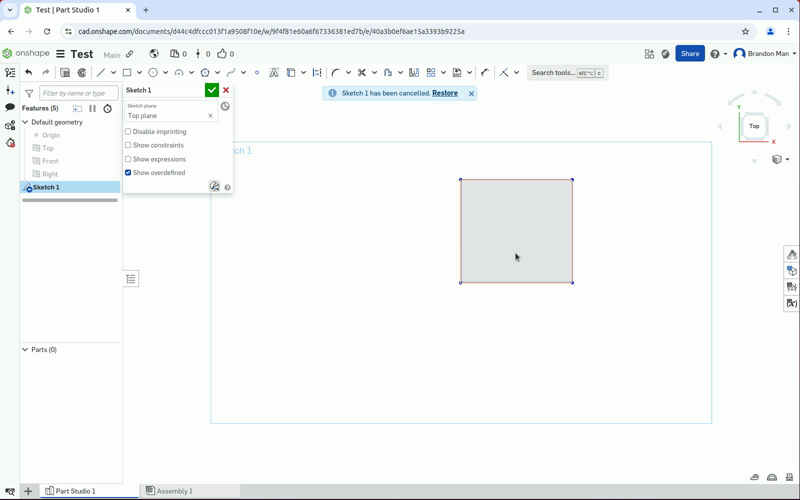
click(515, 252)
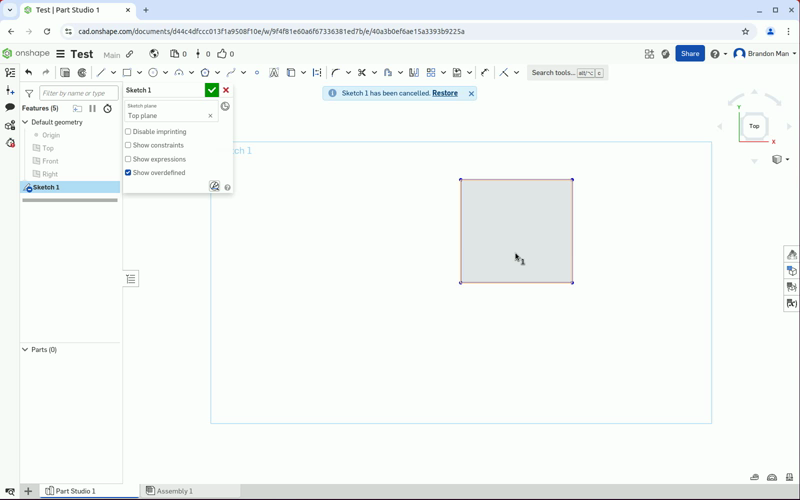
mouse_move(73, 352)
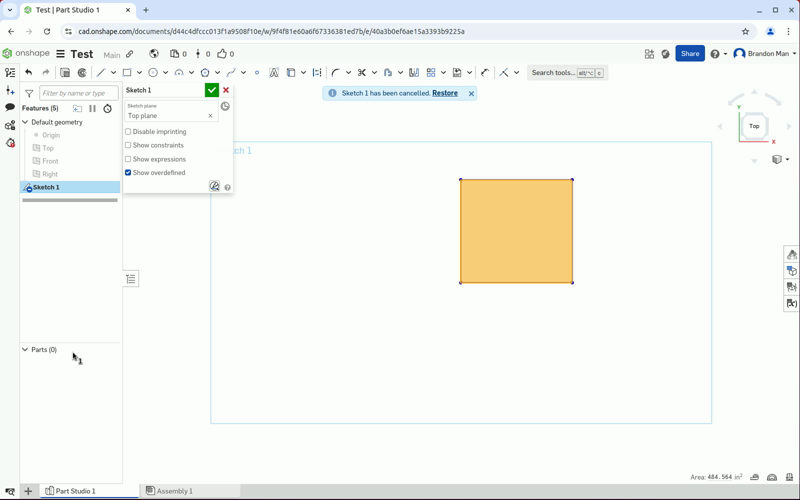
key(shift+y)
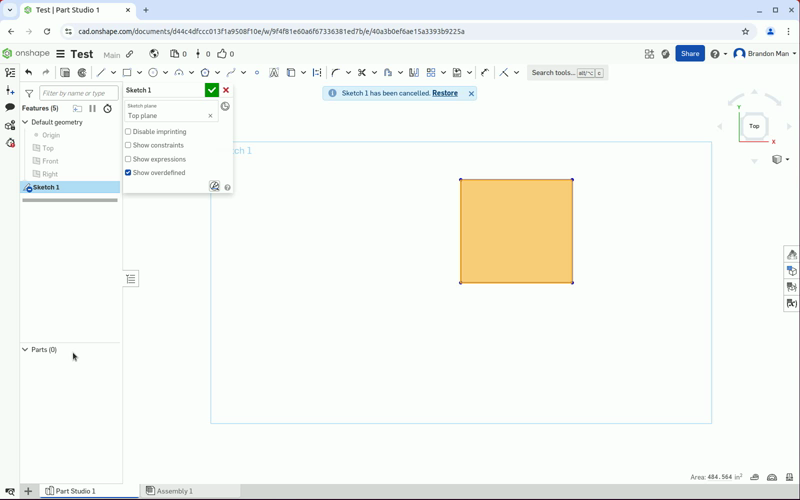
key(shift+e)
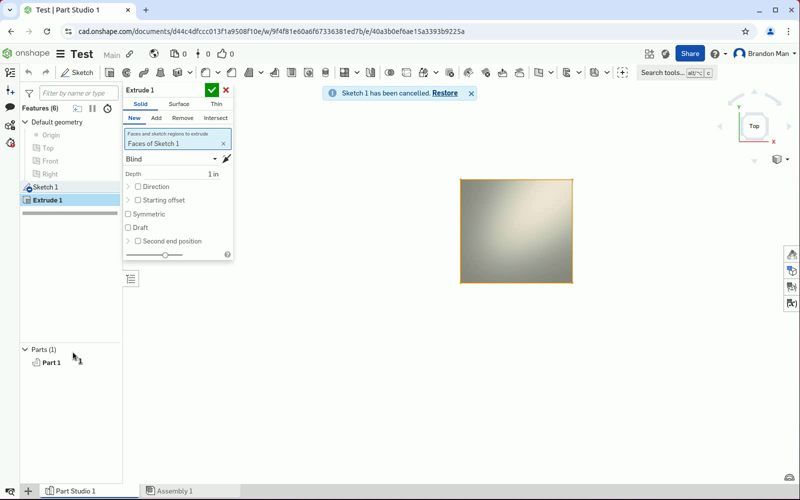
mouse_move(143, 106)
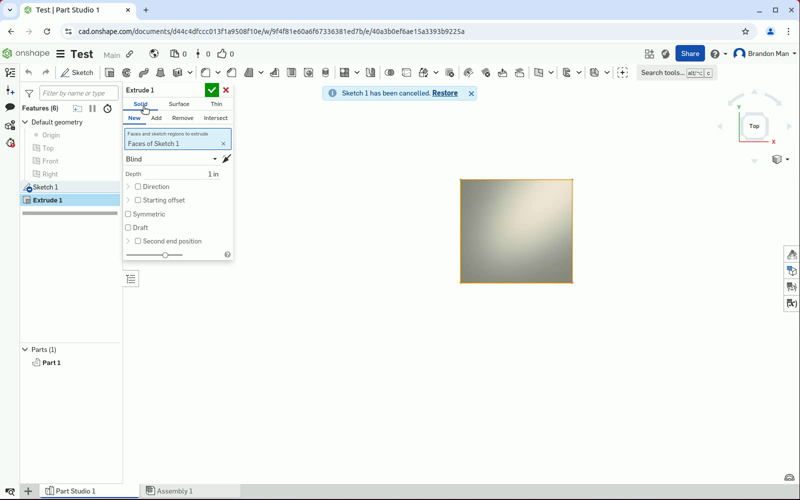
click(143, 106)
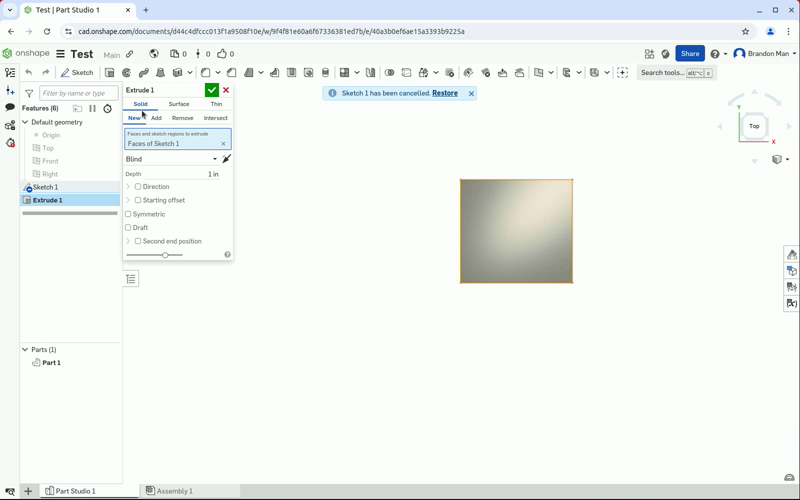
mouse_move(137, 120)
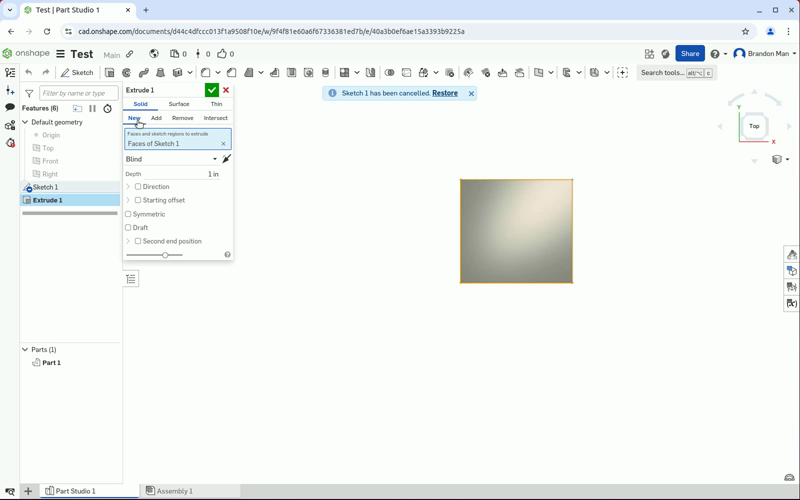
click(137, 120)
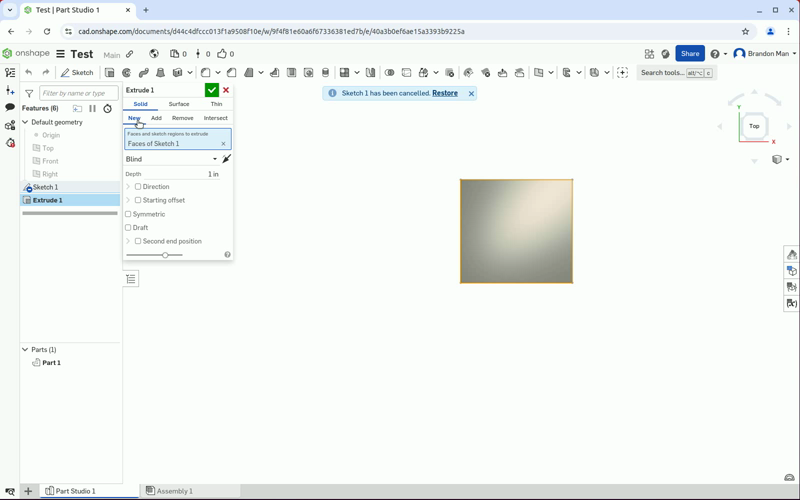
key(tab, 4)
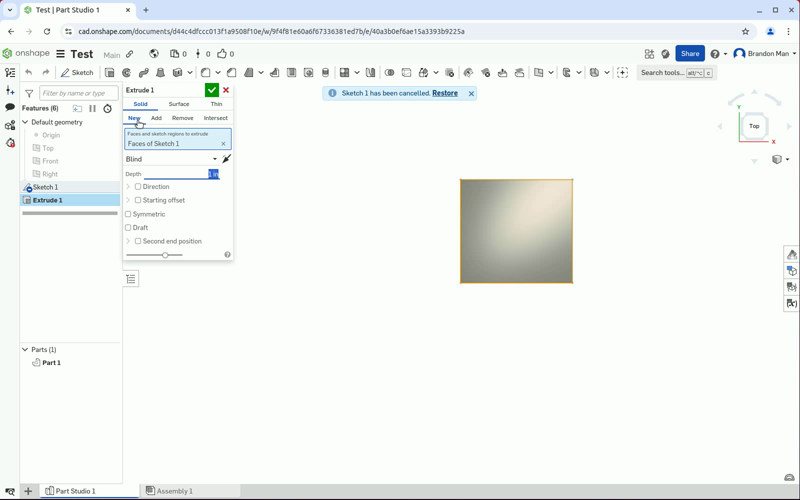
text(23.108)
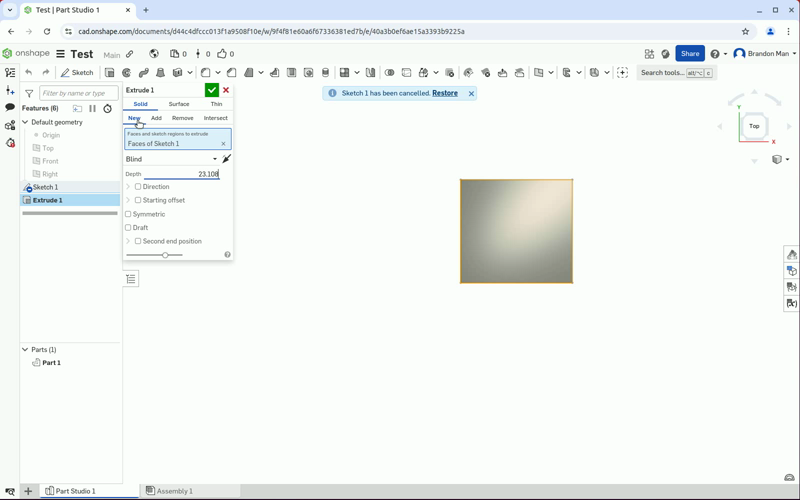
key(enter)
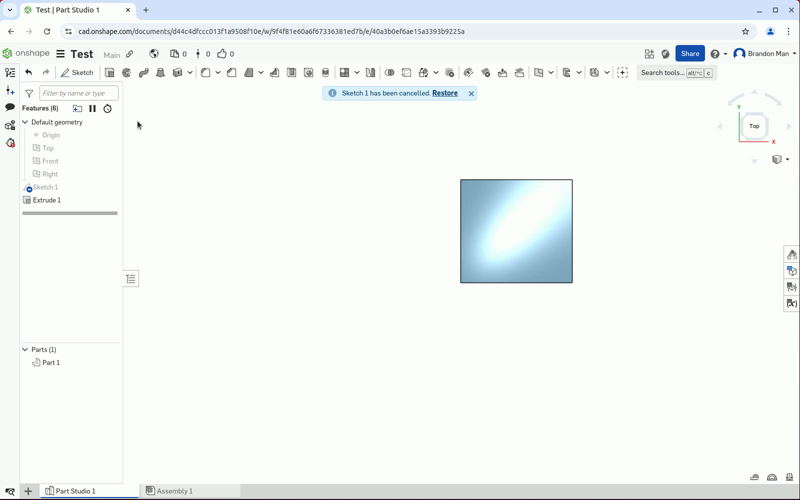
key(shift+h)
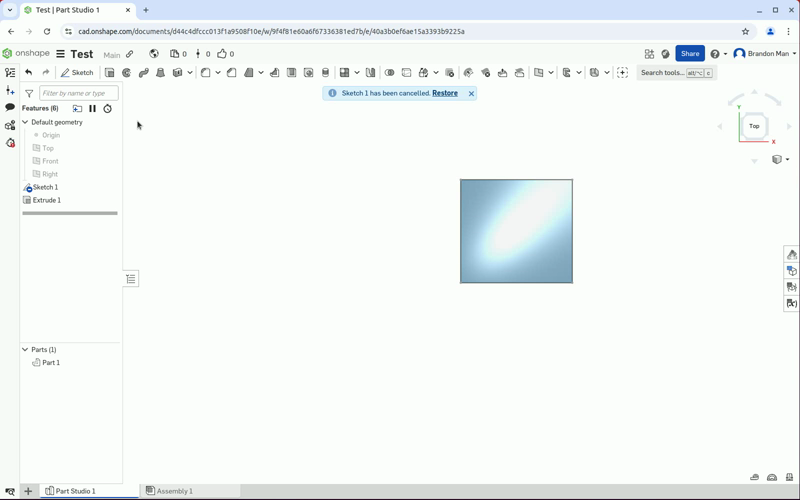
key(shift+h)
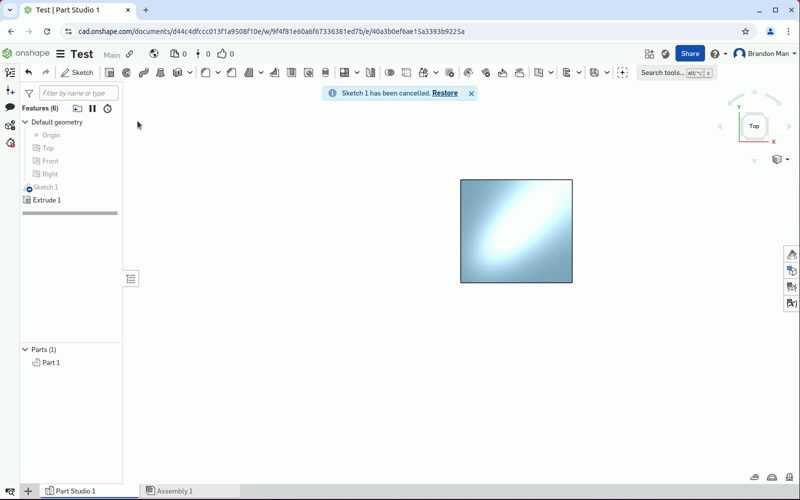
mouse_move(73, 189)
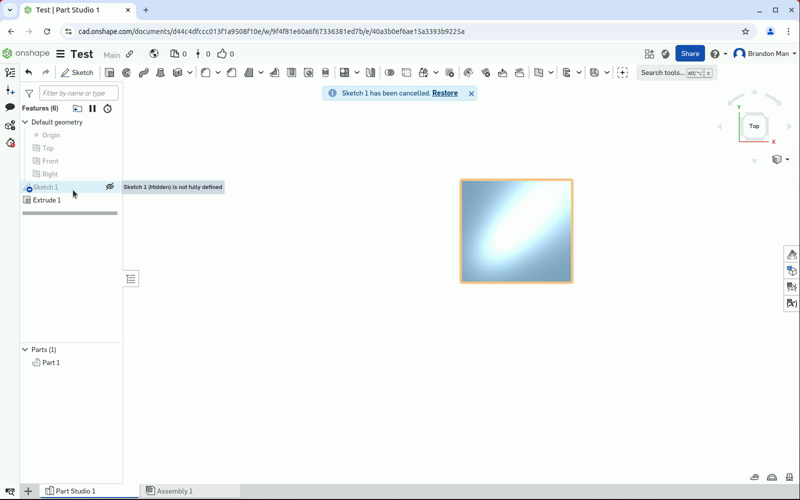
click(73, 189)
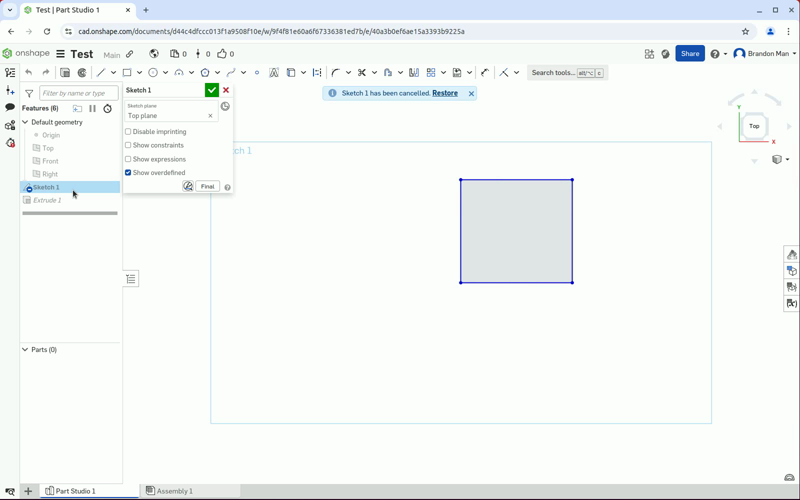
mouse_move(229, 92)
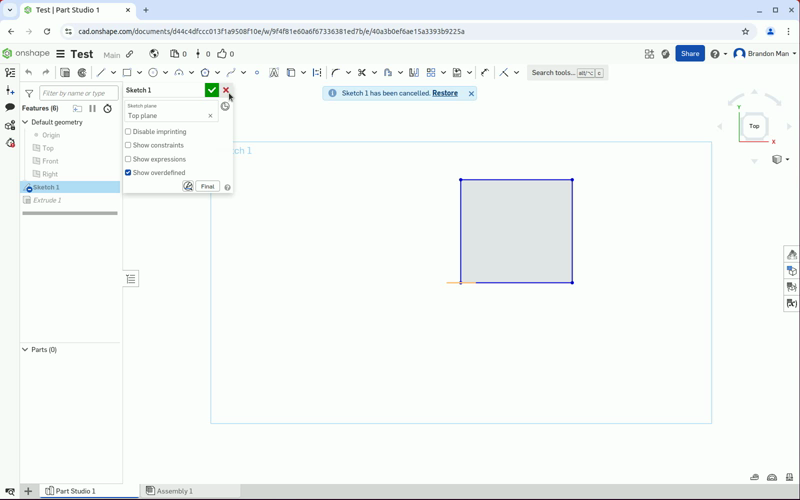
click(229, 92)
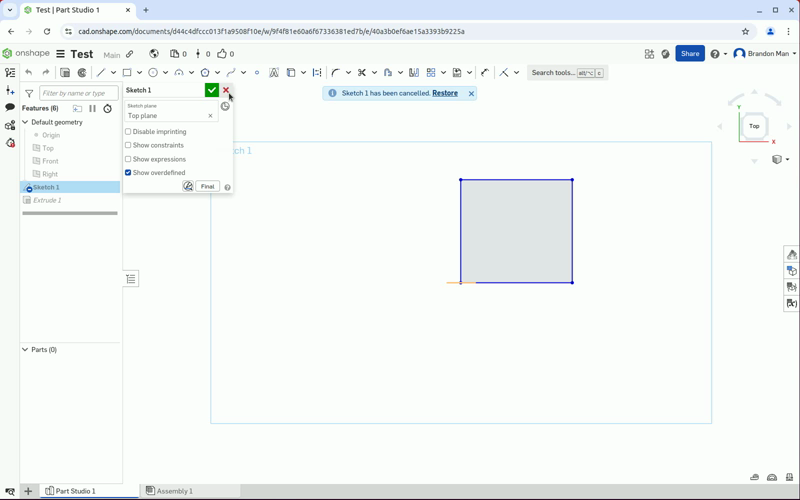
key(shift+s)
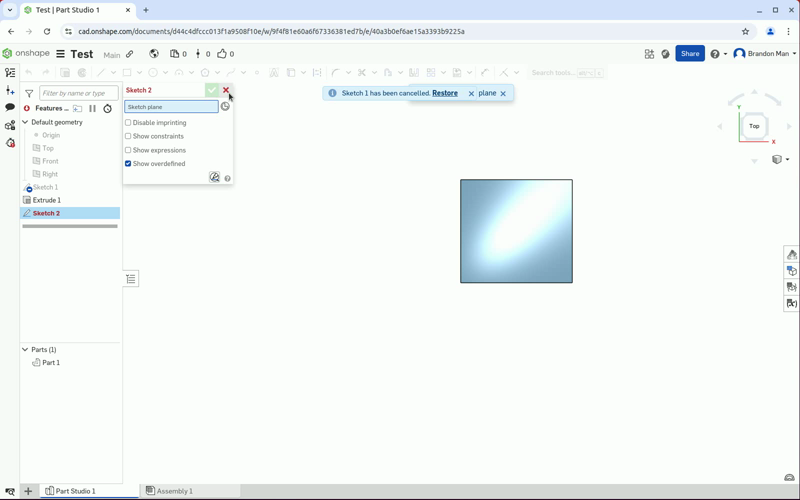
mouse_move(73, 150)
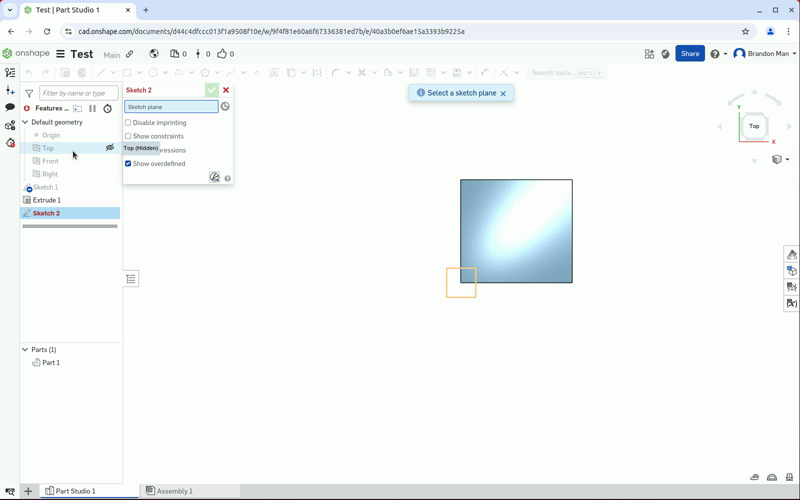
click(73, 150)
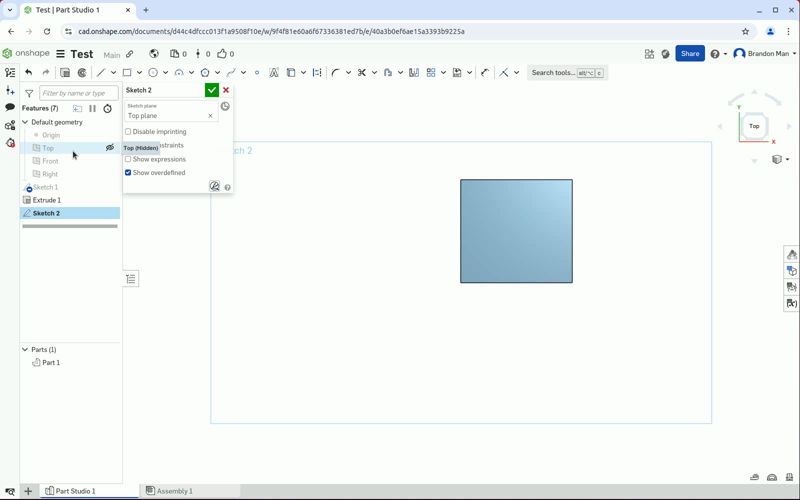
mouse_move(73, 352)
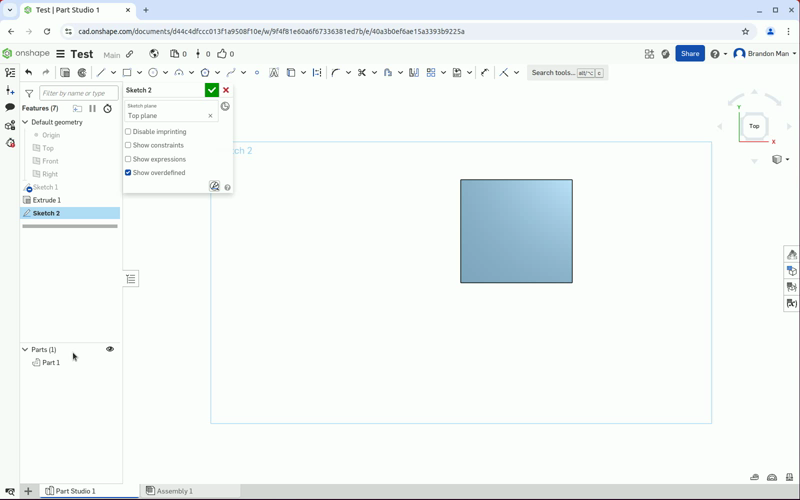
key(y)
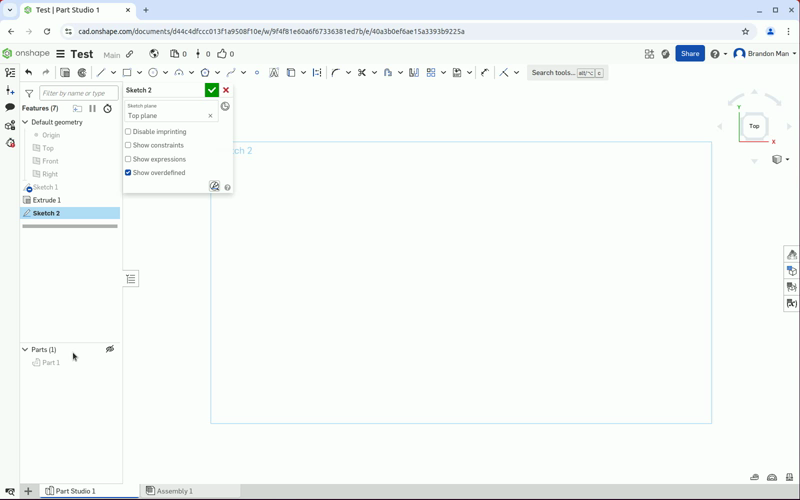
key(l)
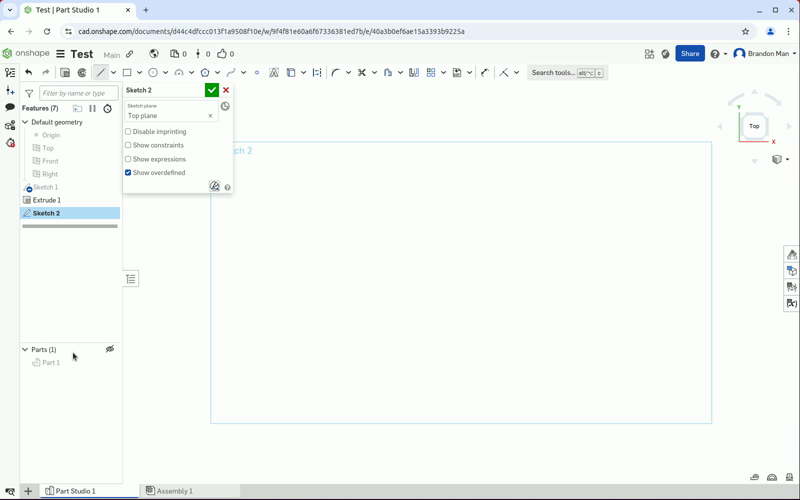
key_down(shift)
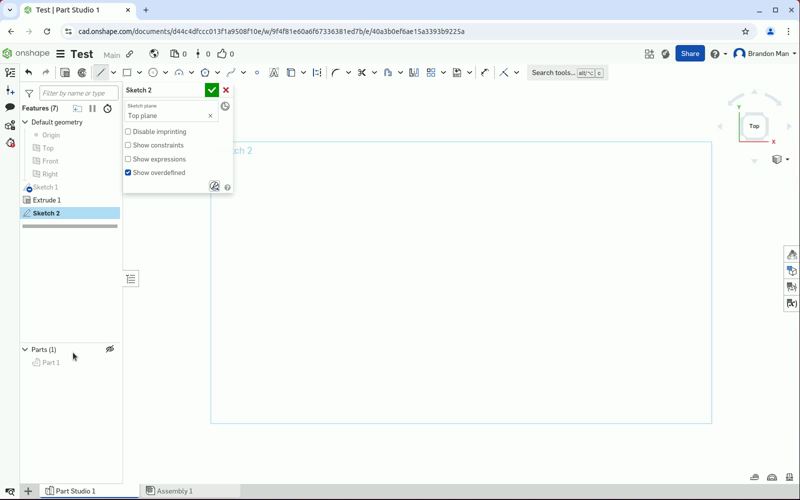
mouse_move(460, 293)
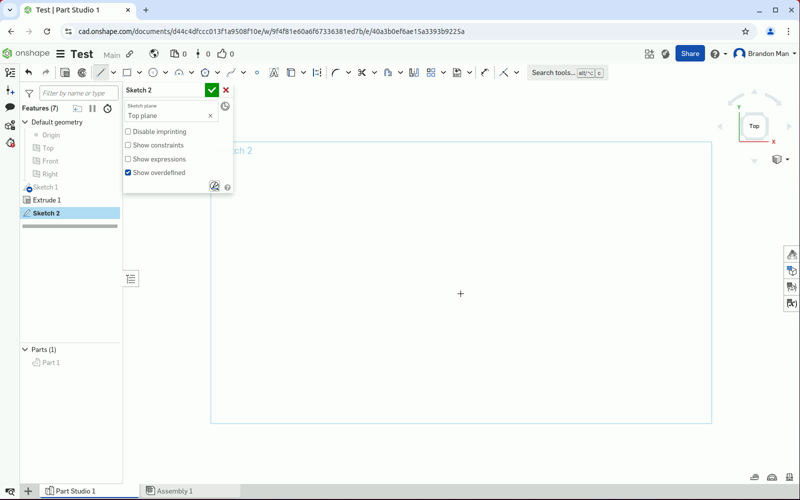
click(460, 293)
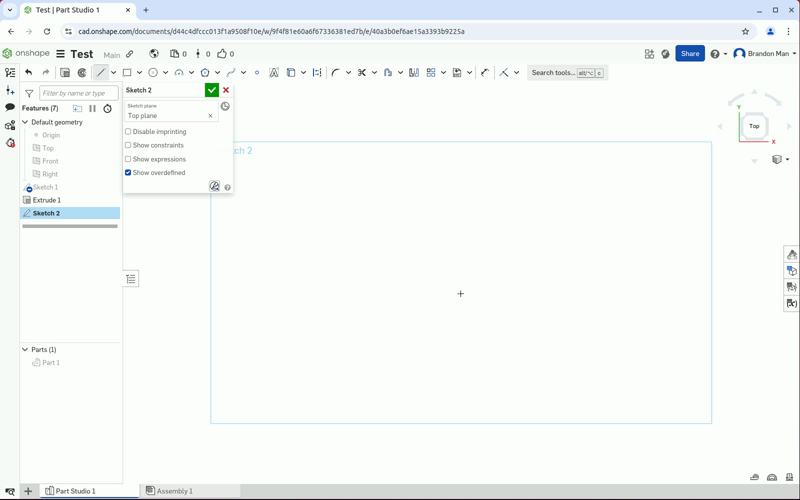
key_up(shift)
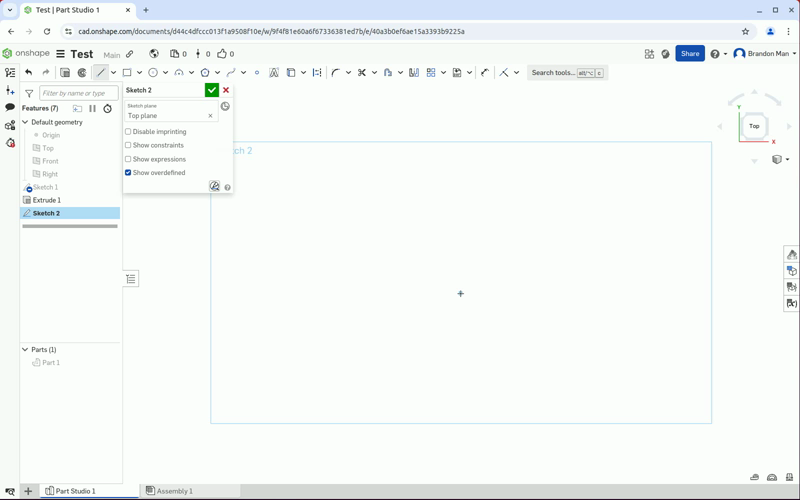
key_down(shift)
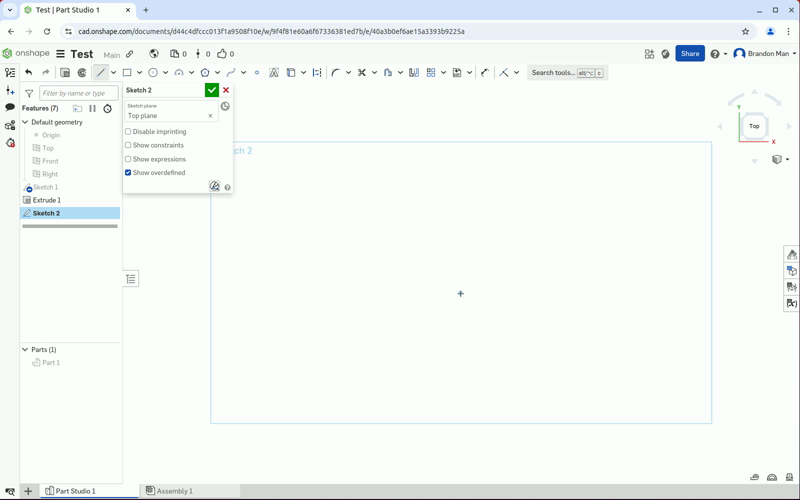
mouse_move(490, 293)
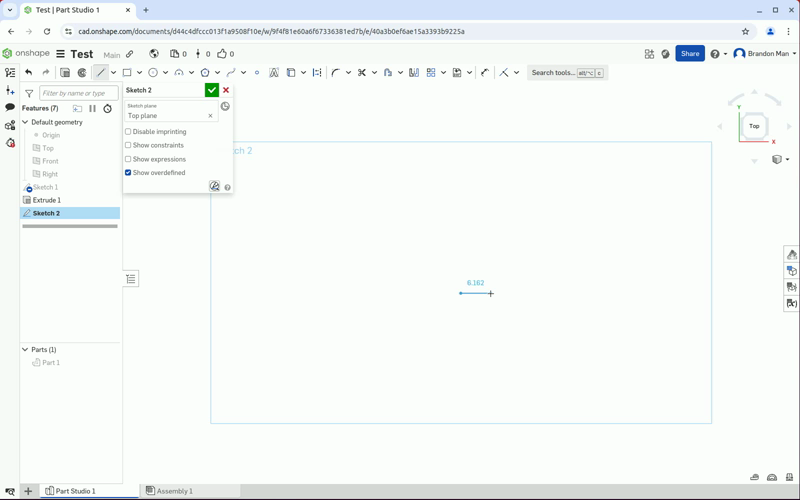
mouse_move(471, 293)
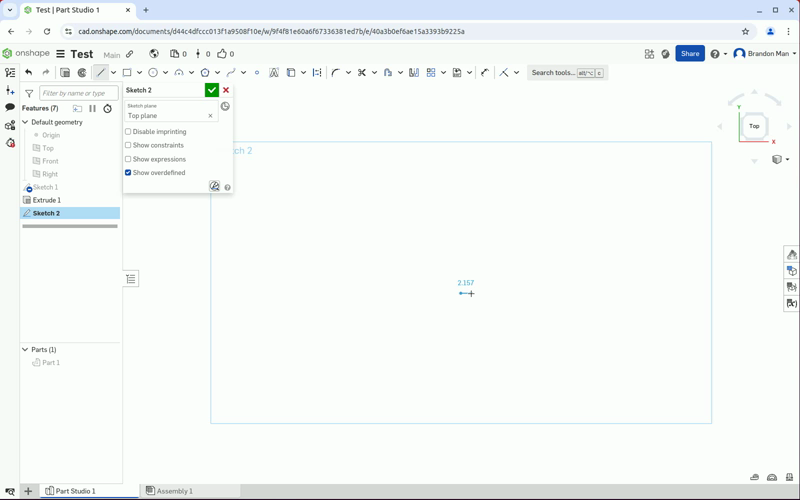
click(471, 293)
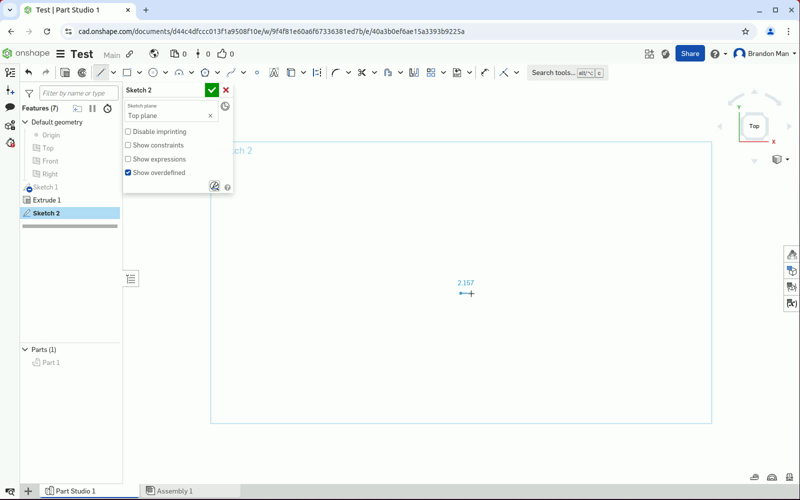
key_up(shift)
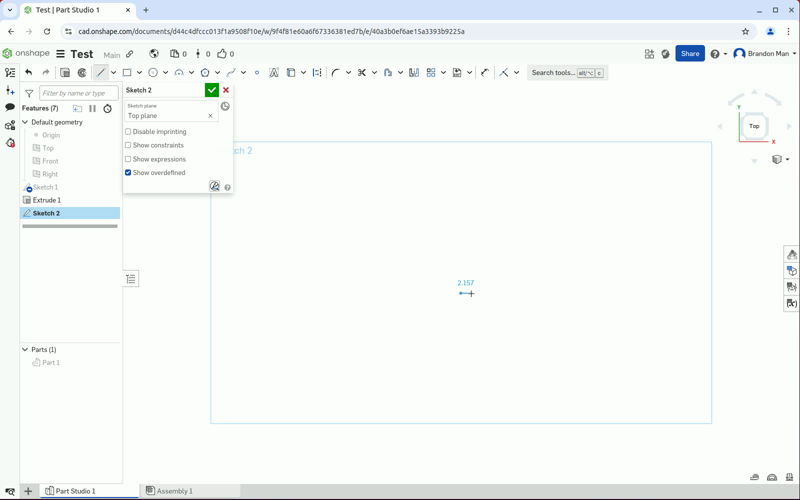
key_down(shift)
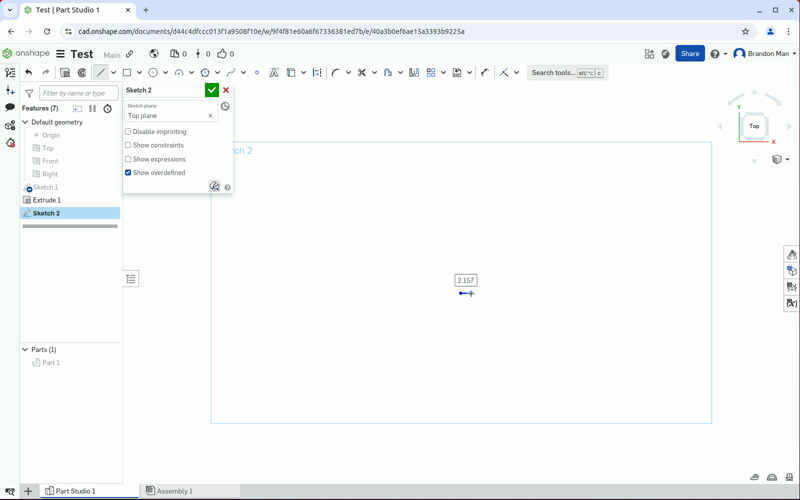
mouse_move(501, 293)
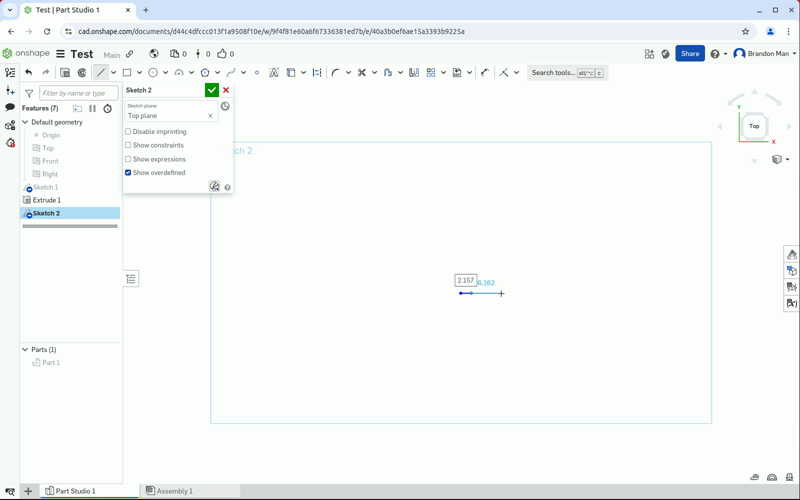
mouse_move(471, 282)
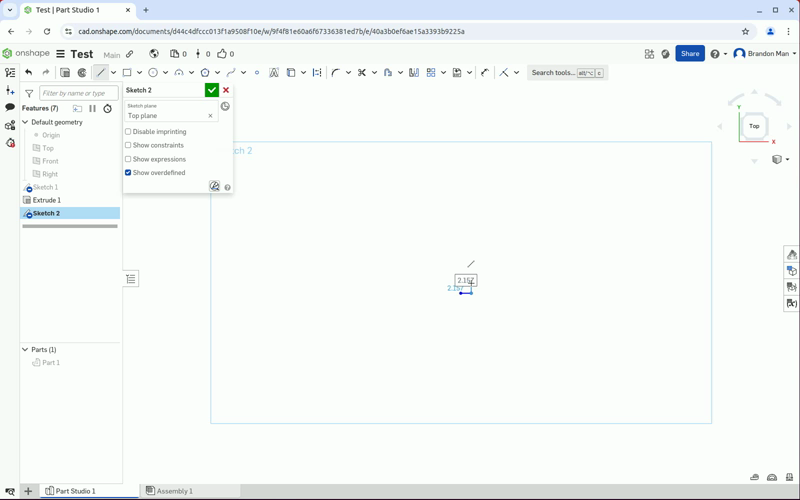
click(471, 282)
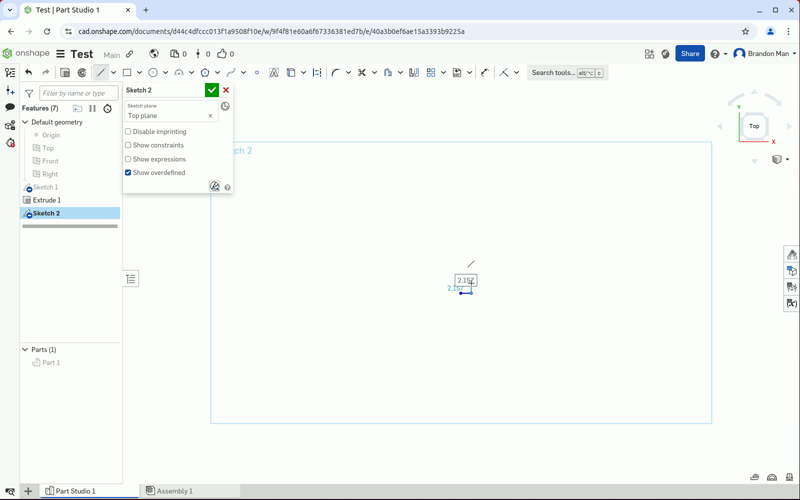
key_up(shift)
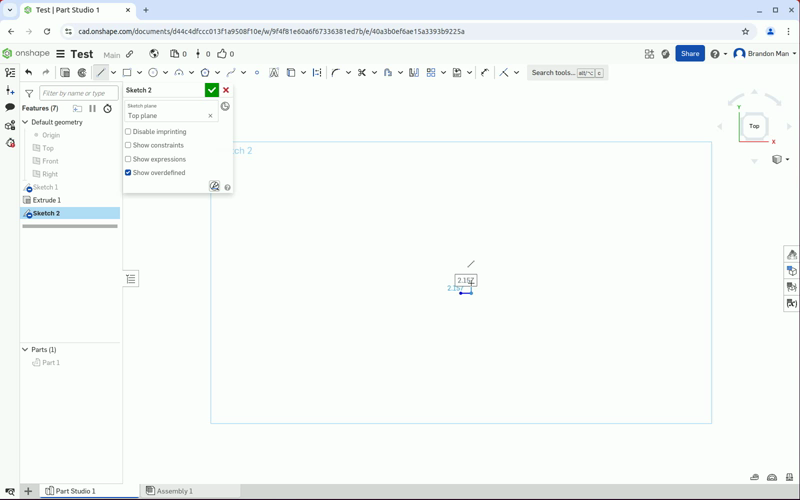
key_down(shift)
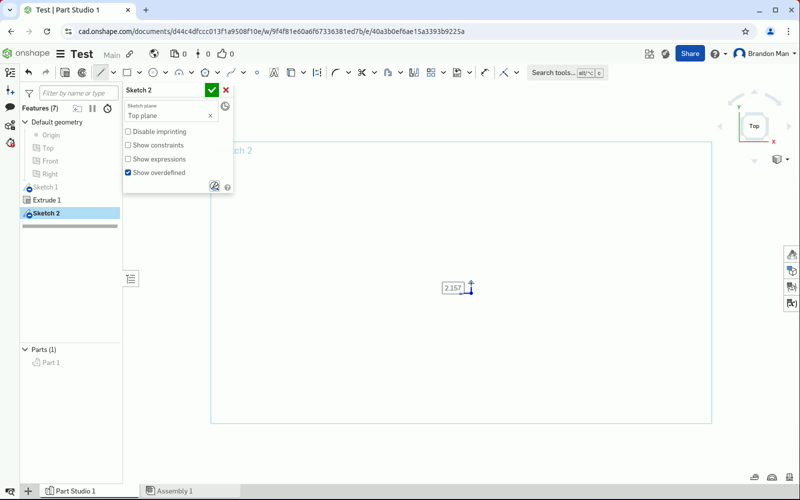
mouse_move(501, 282)
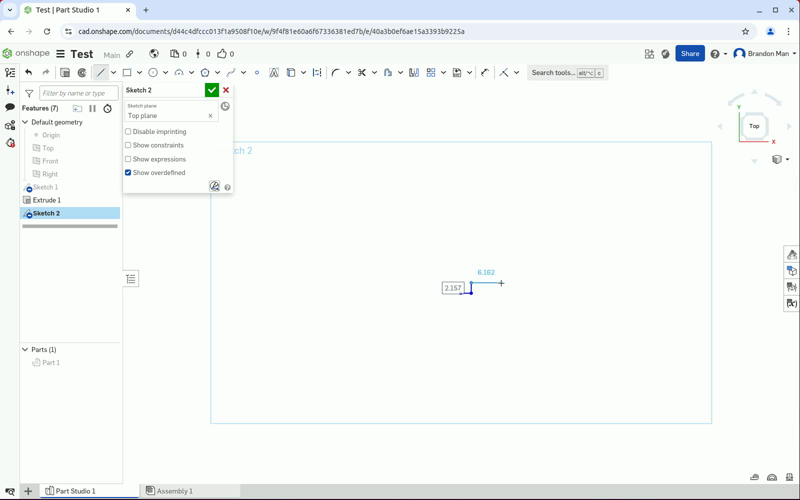
mouse_move(460, 282)
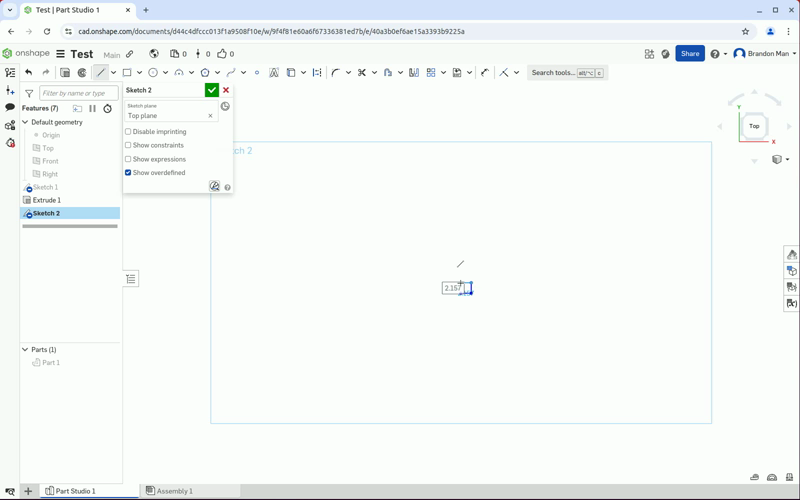
click(460, 282)
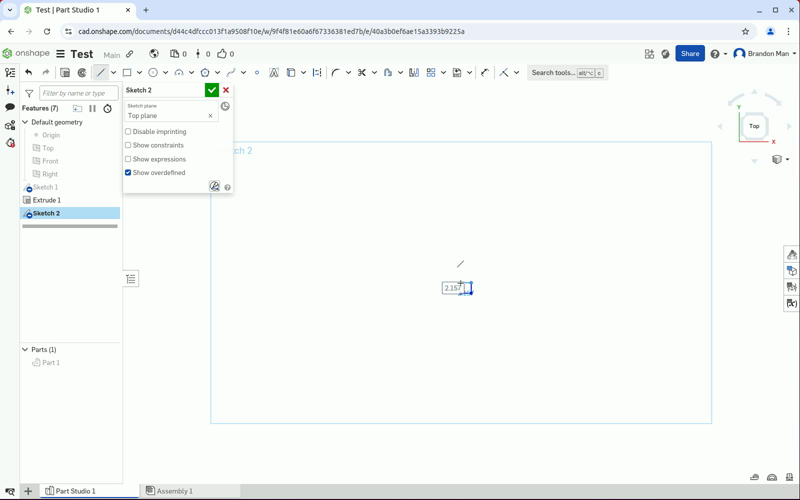
key_up(shift)
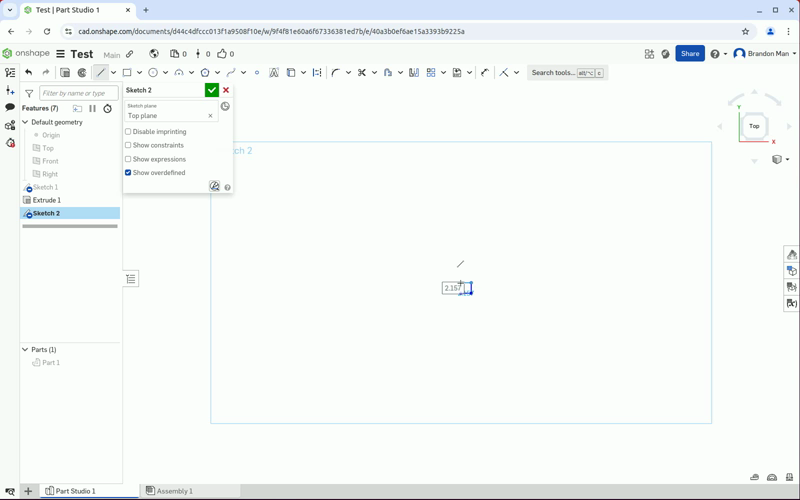
mouse_move(490, 282)
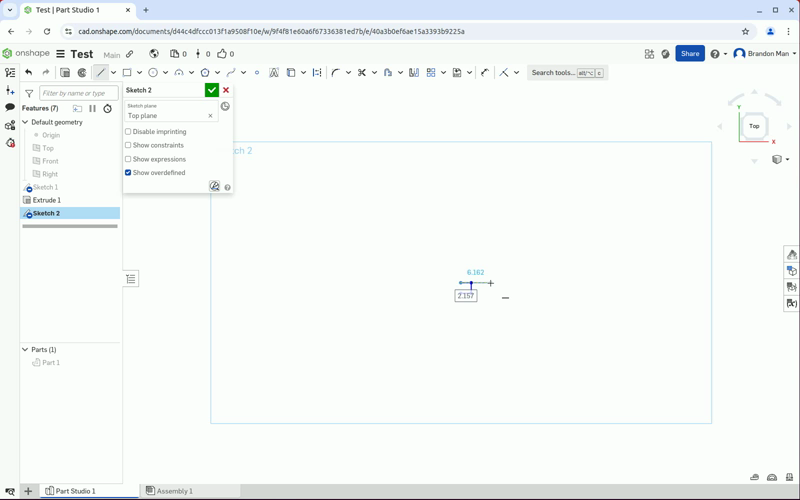
key_down(shift)
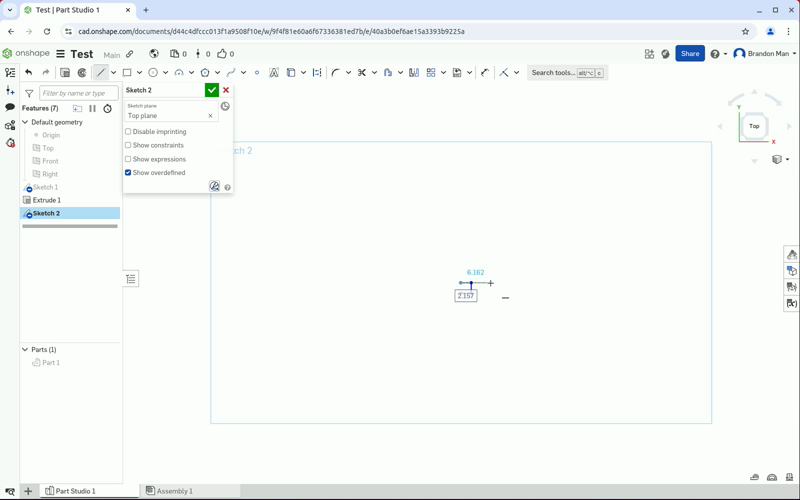
mouse_move(460, 293)
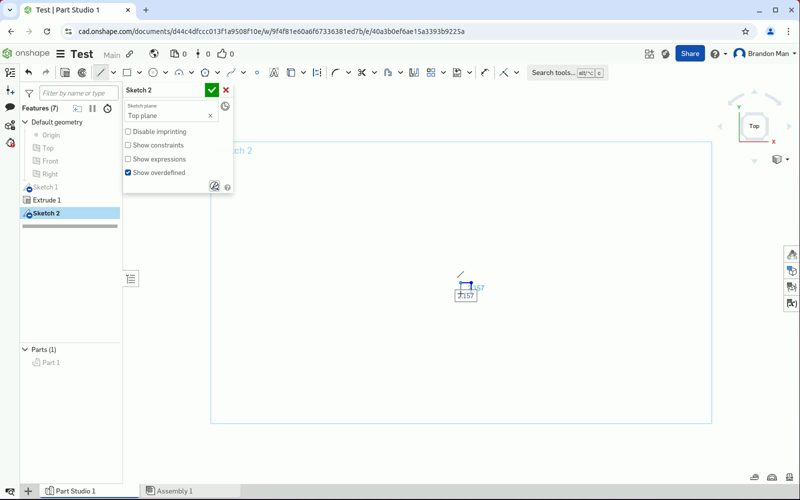
key_up(shift)
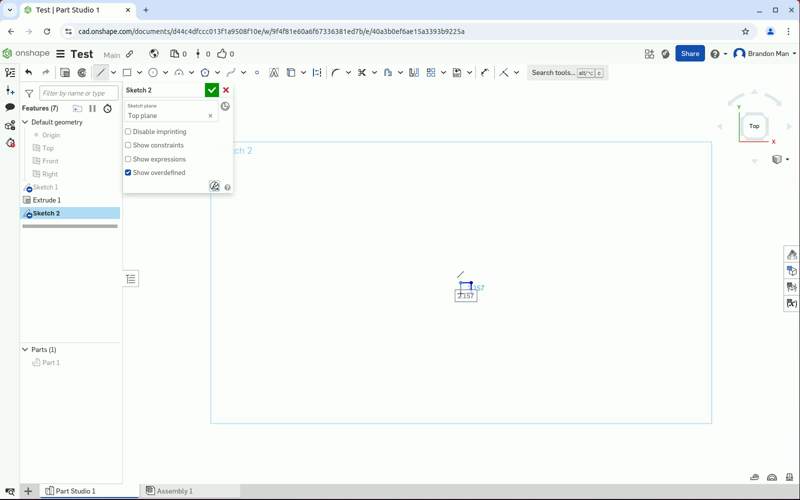
click(460, 293)
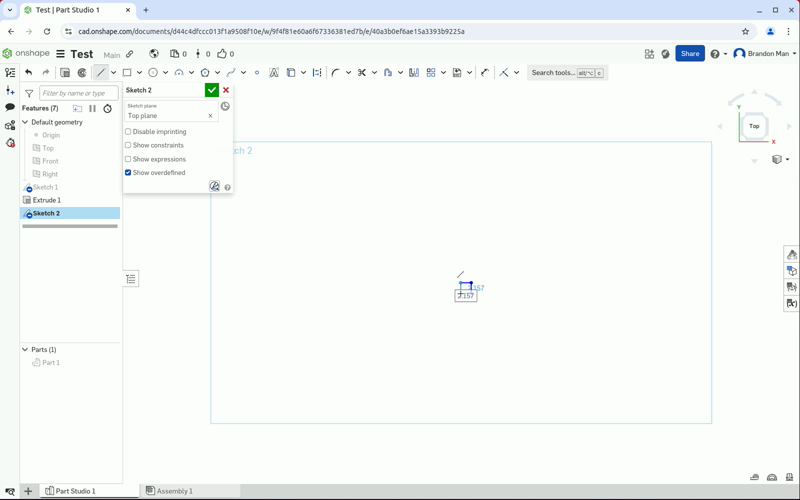
key(esc)
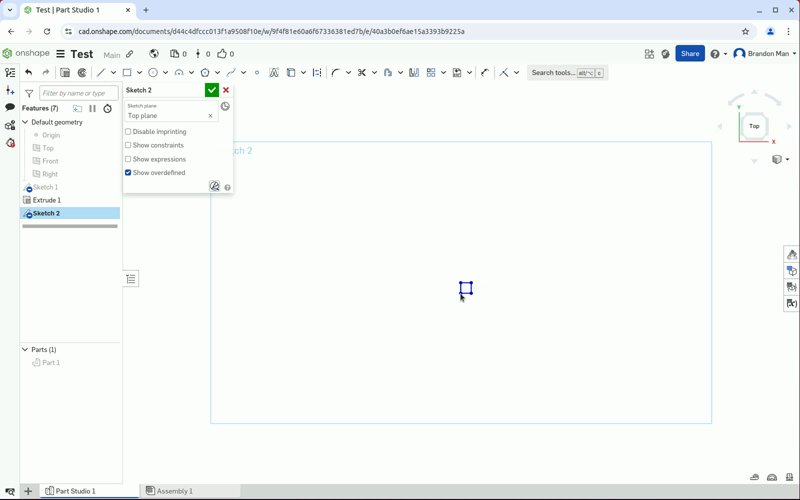
mouse_move(467, 286)
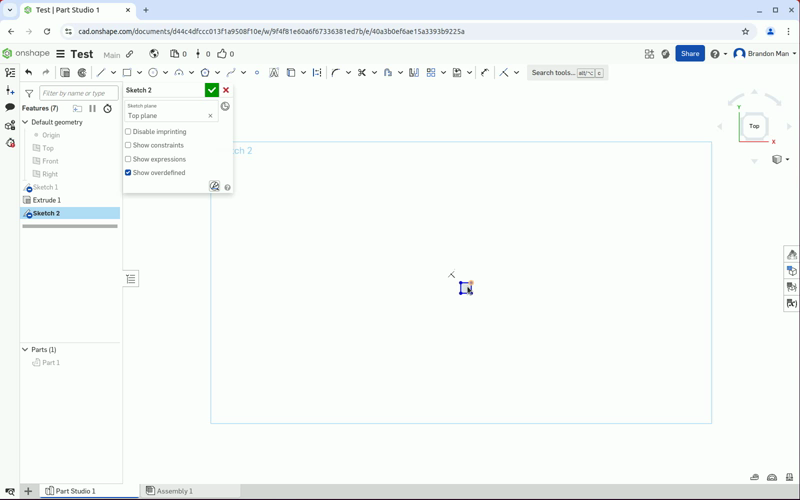
scroll(6)
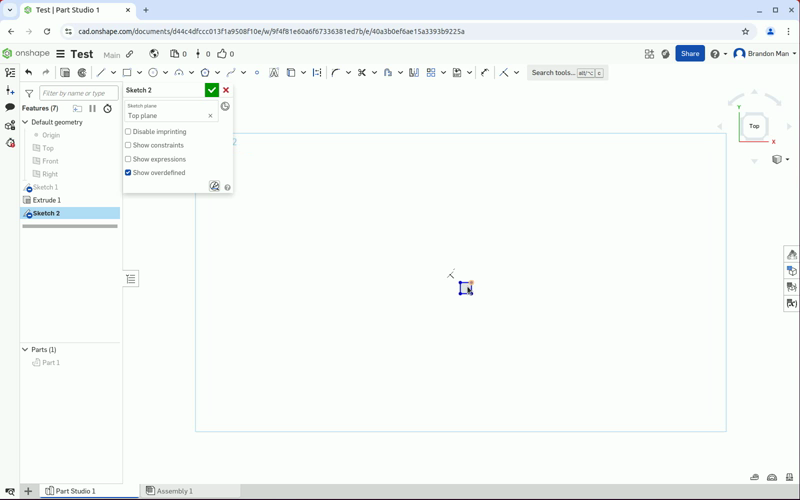
scroll(6)
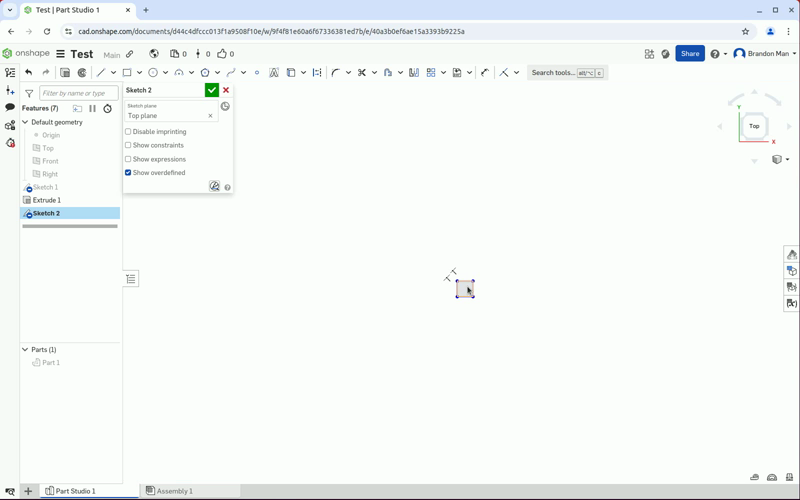
scroll(6)
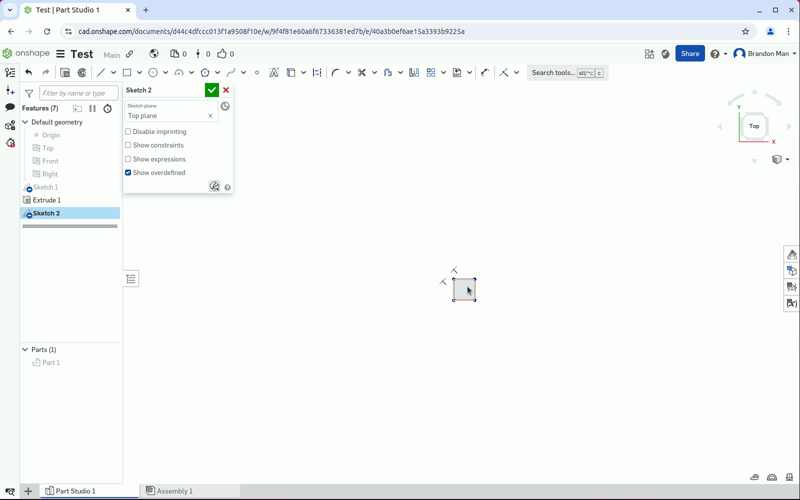
scroll(6)
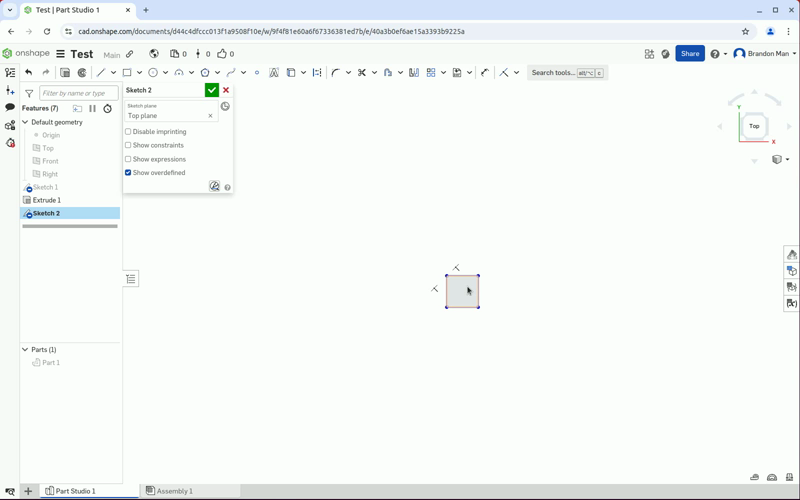
scroll(6)
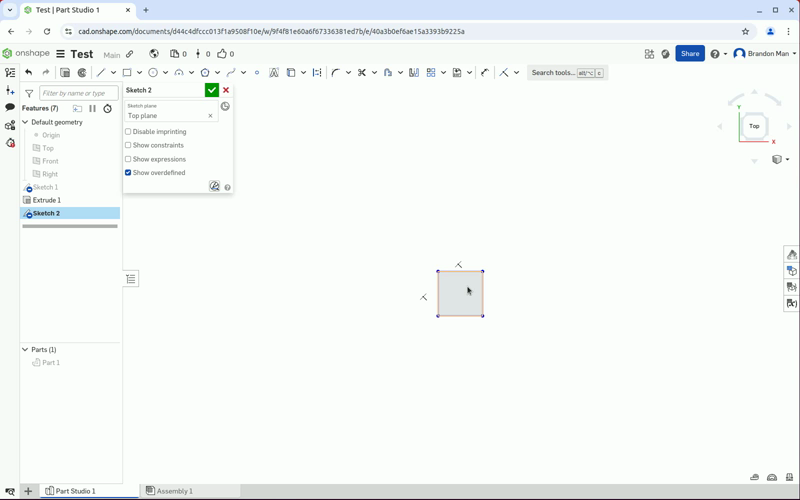
scroll(6)
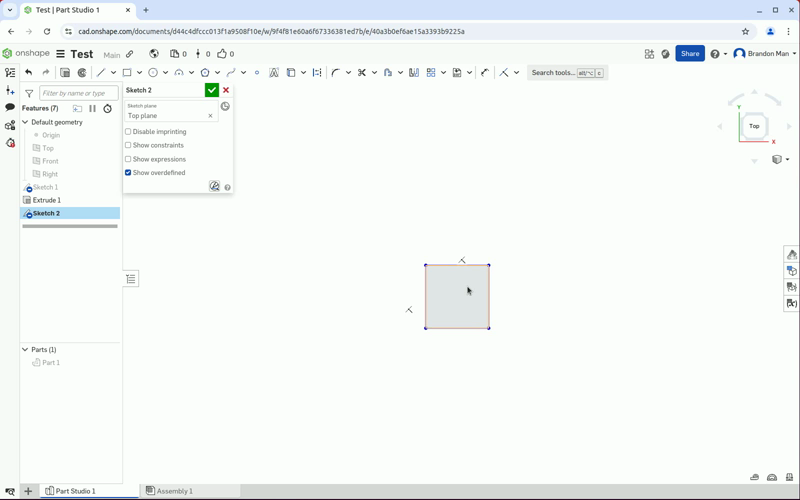
scroll(6)
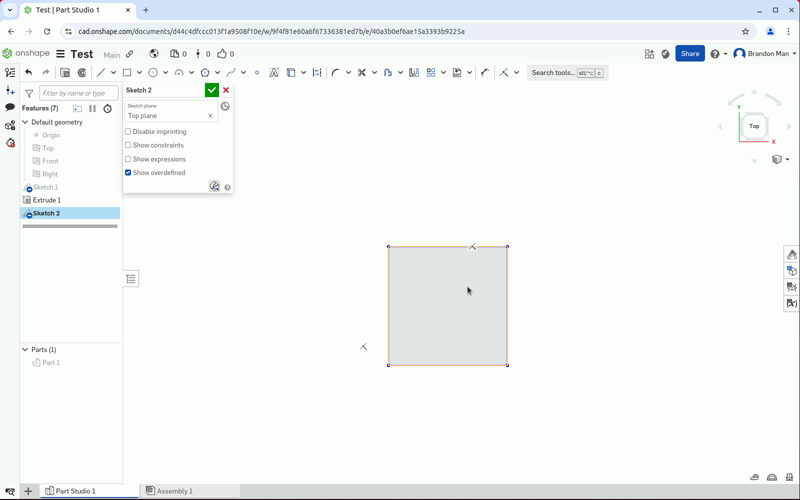
click(467, 286)
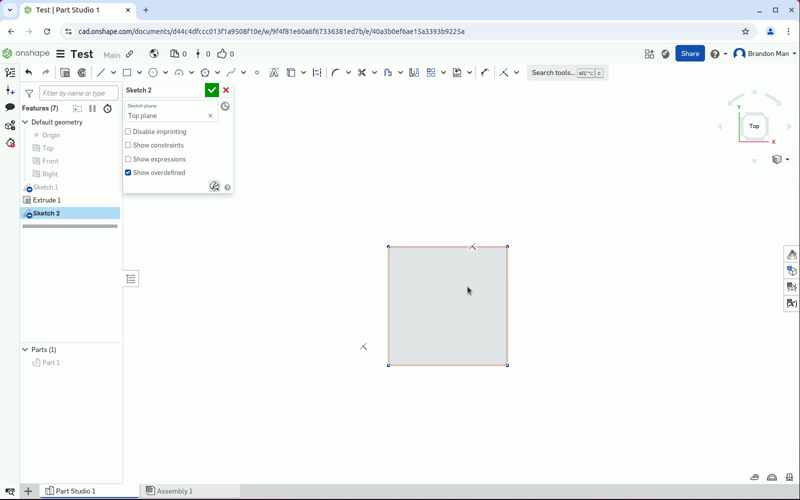
scroll(-6)
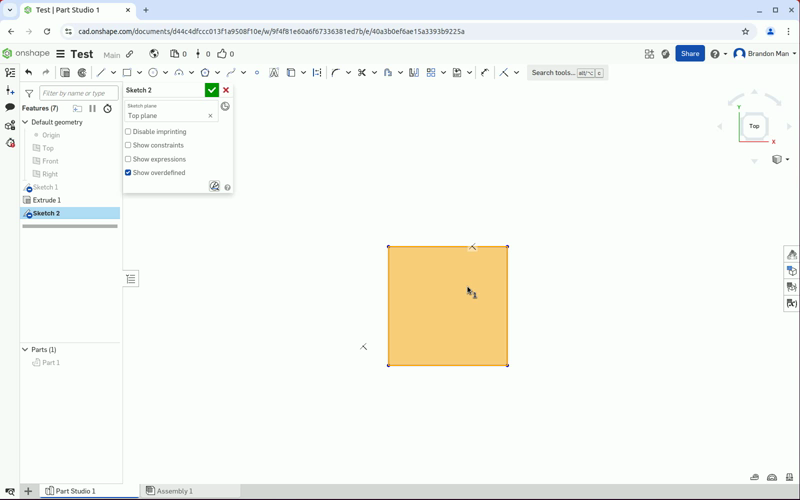
scroll(-6)
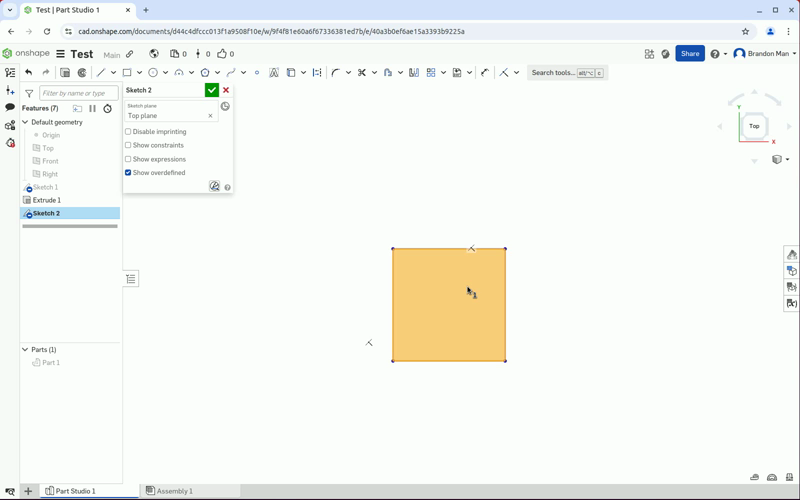
scroll(-6)
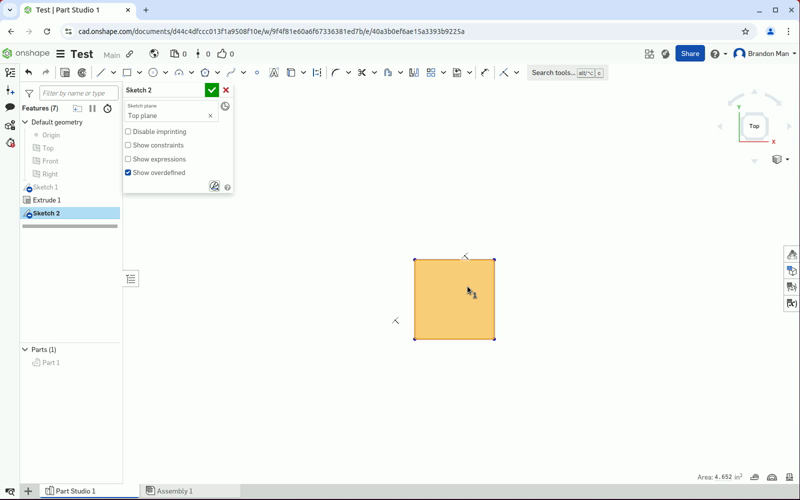
scroll(-6)
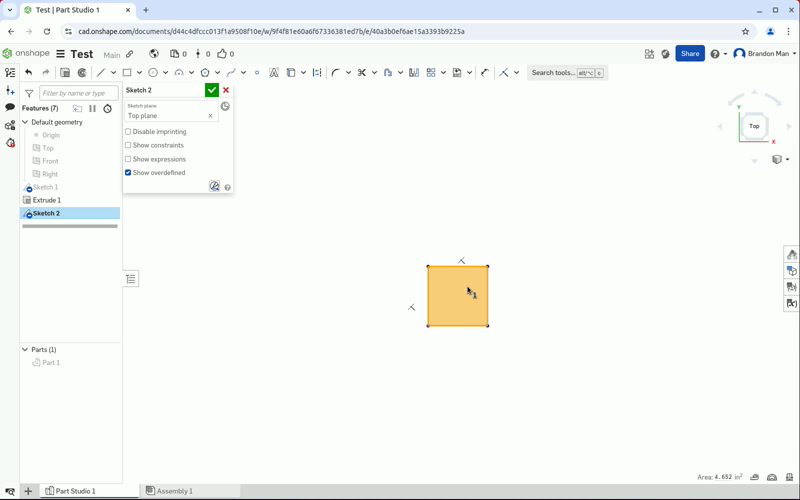
scroll(-6)
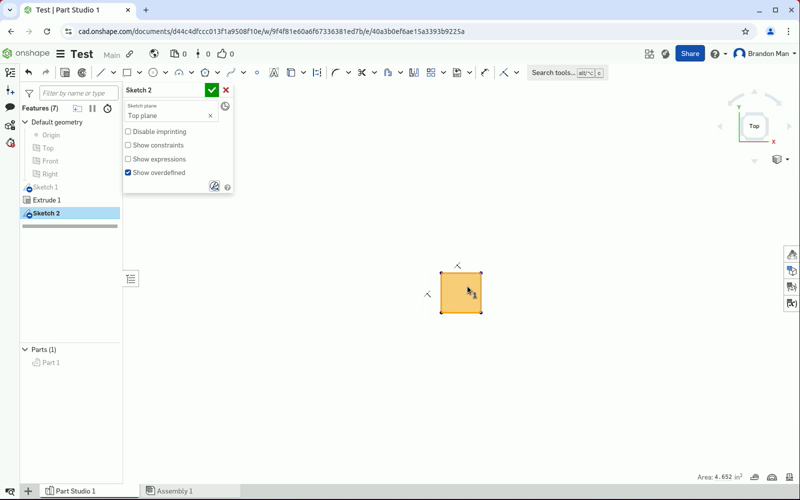
scroll(-6)
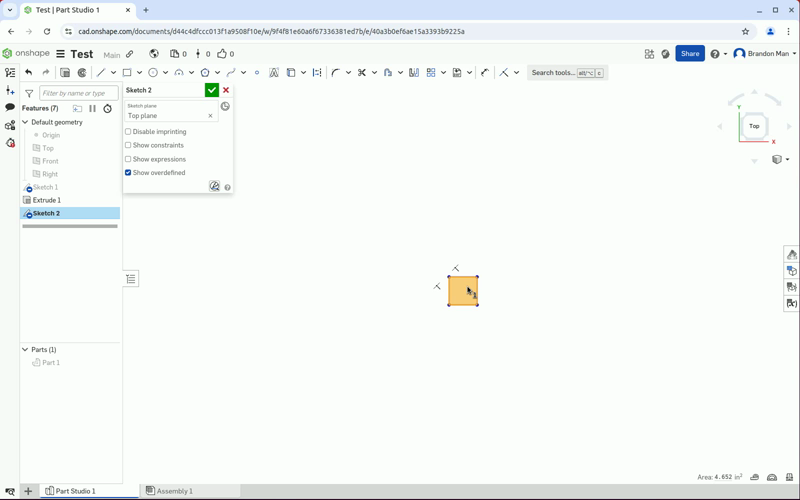
scroll(-6)
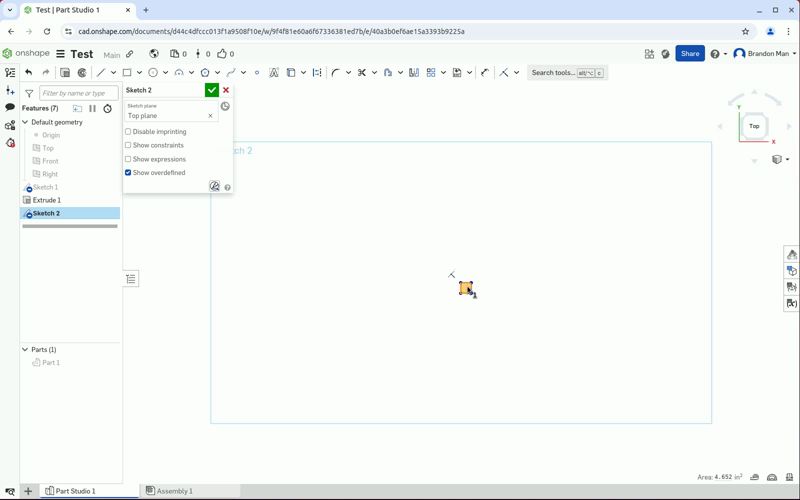
mouse_move(73, 352)
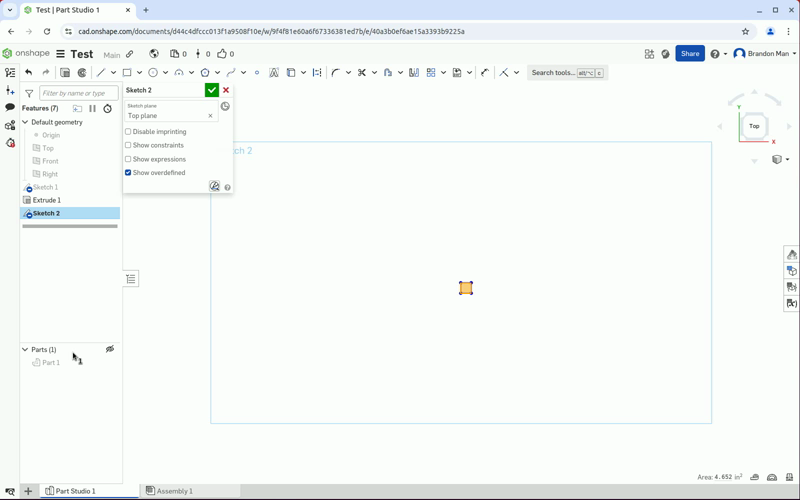
key(shift+y)
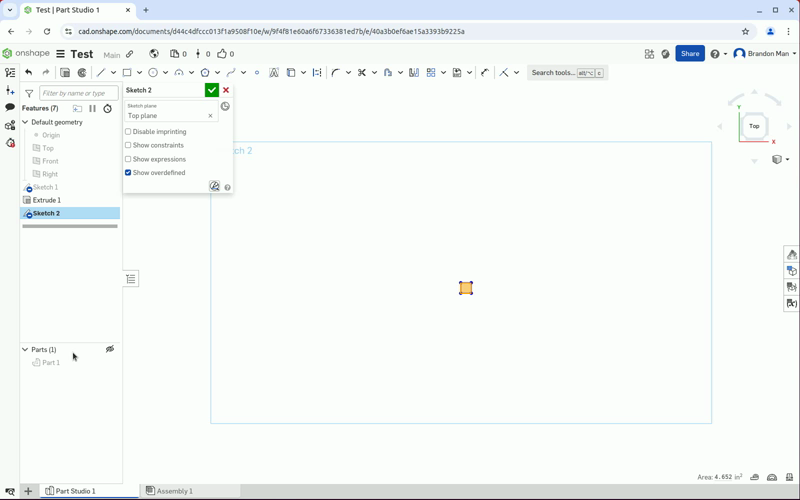
key(shift+e)
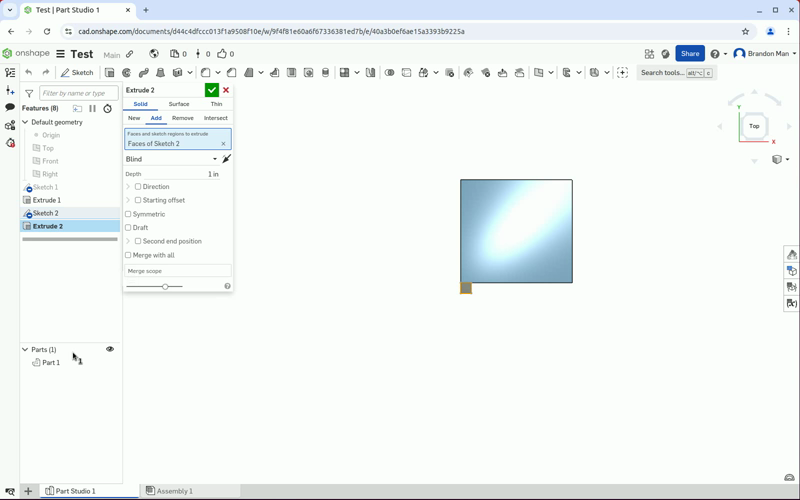
mouse_move(143, 106)
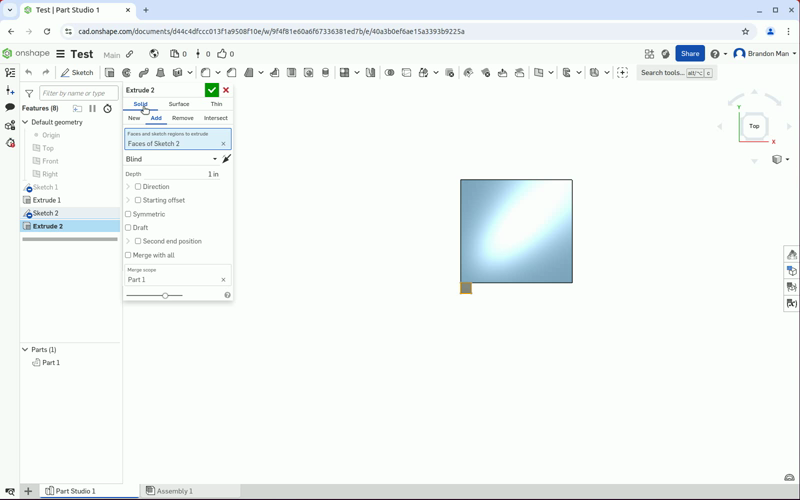
click(143, 106)
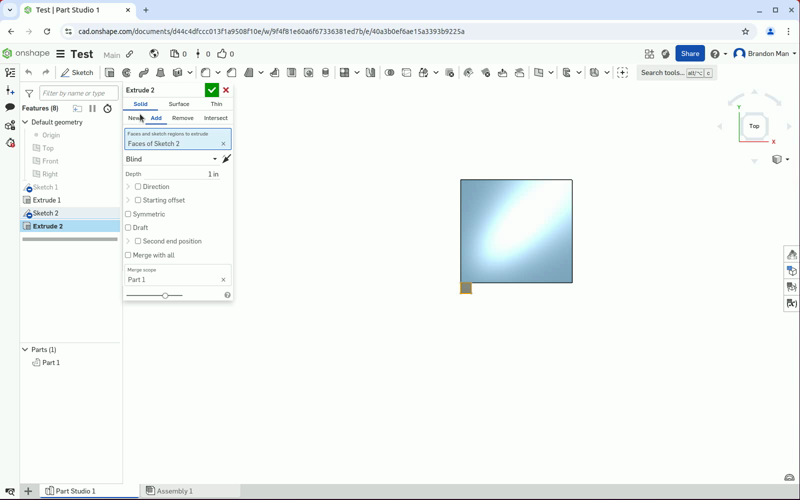
mouse_move(137, 120)
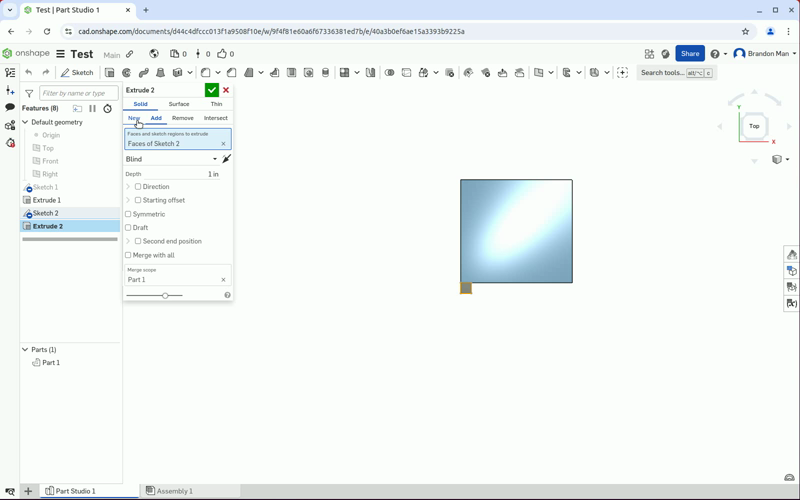
click(137, 120)
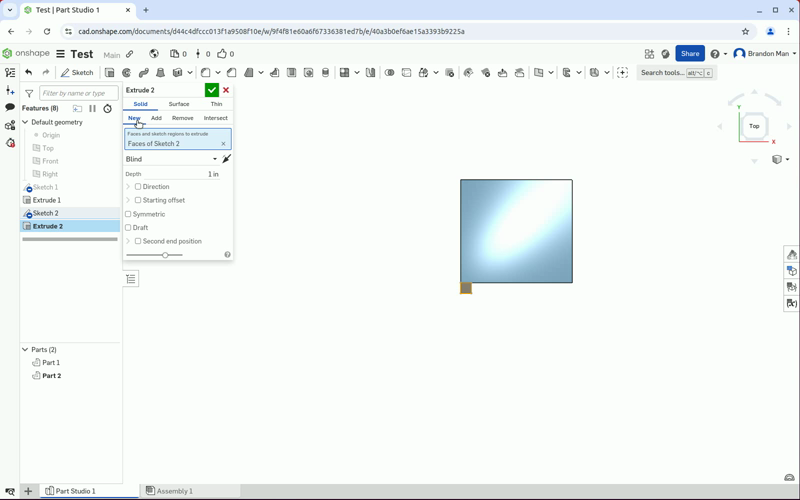
key(tab, 4)
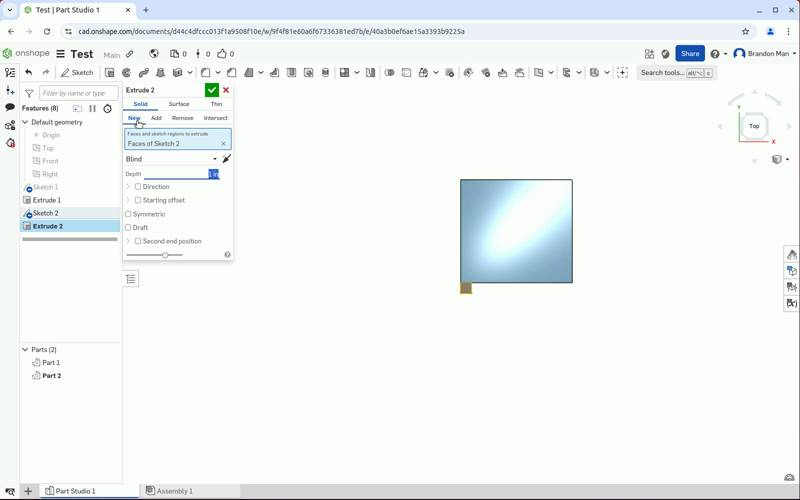
text(1.926)
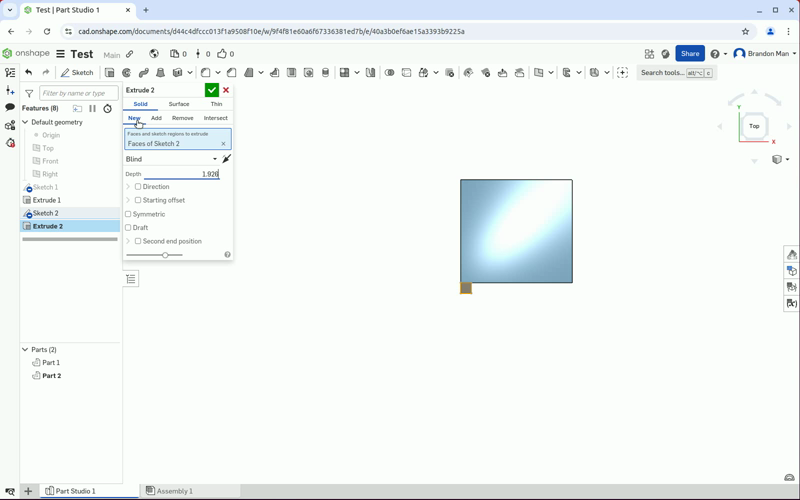
key(enter)
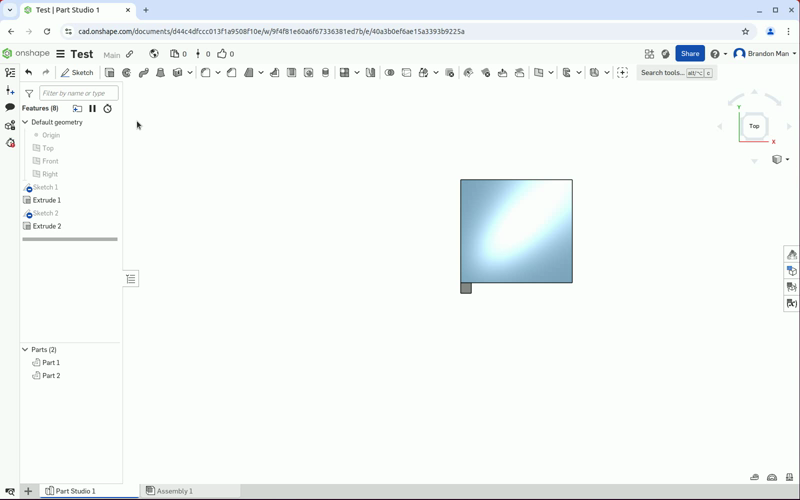
key(shift+h)
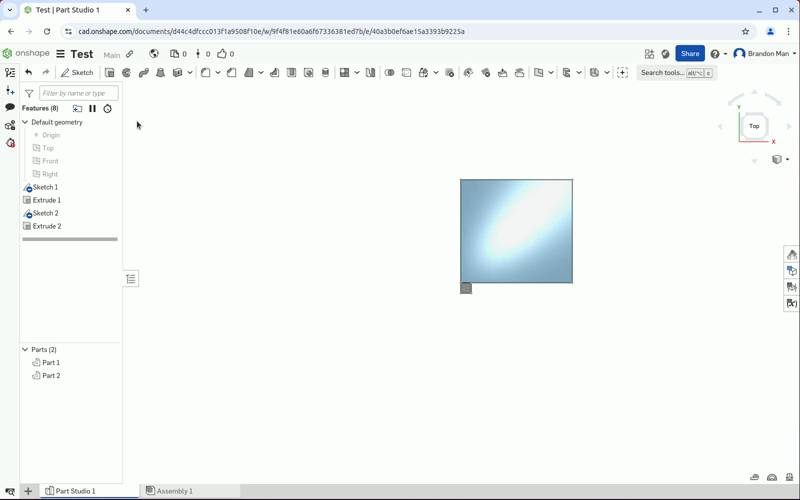
key(shift+h)
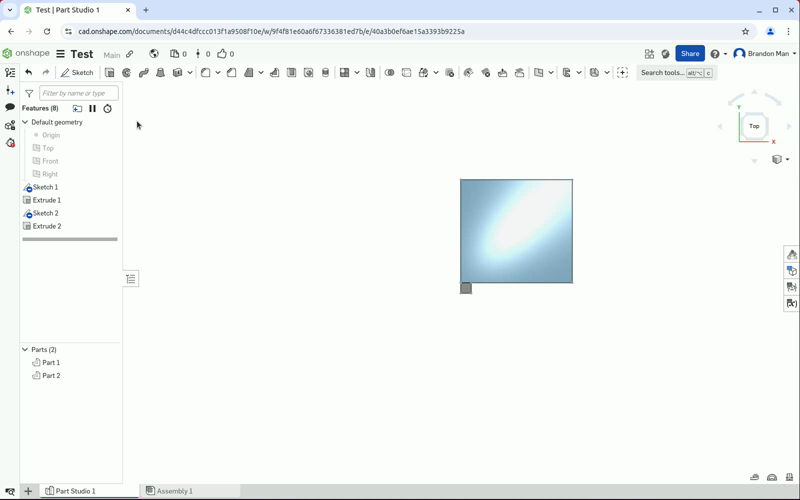
key(shift+7)
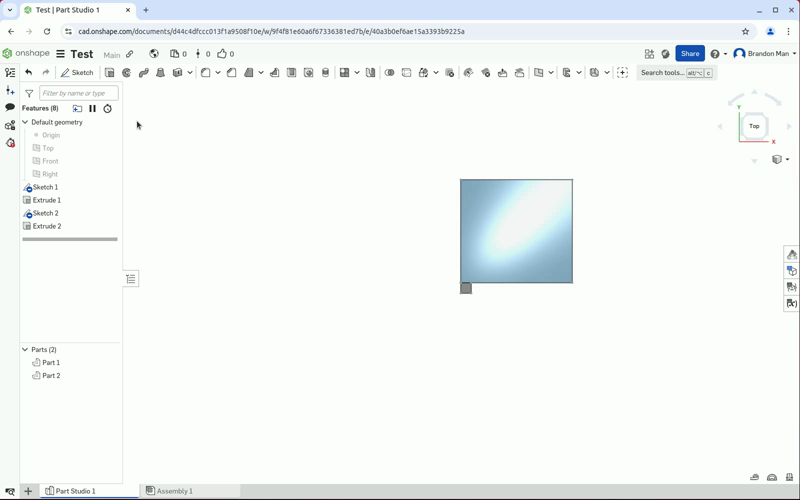
key(up, 3)
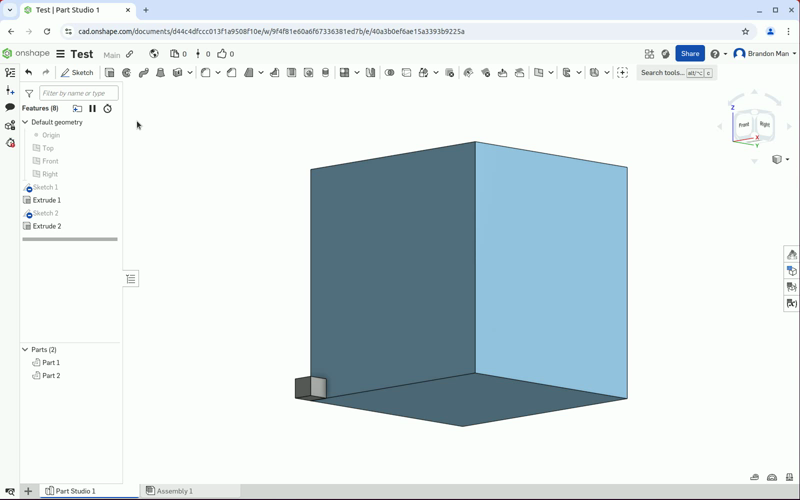
key(left, 3)
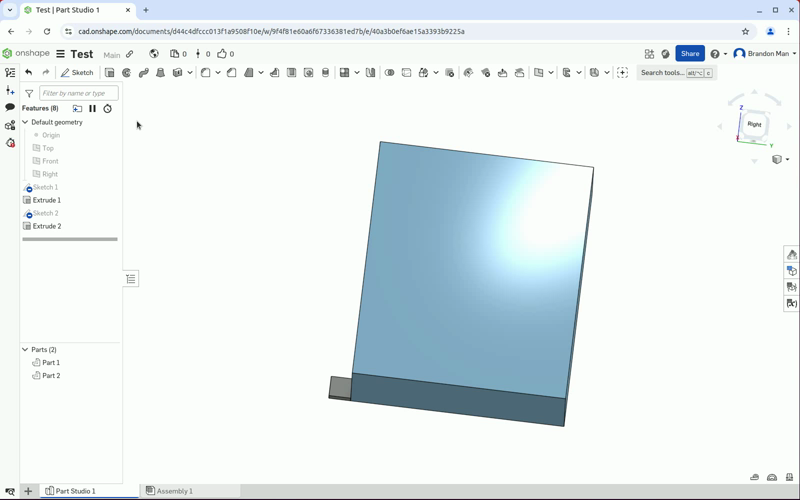
key(right, 3)
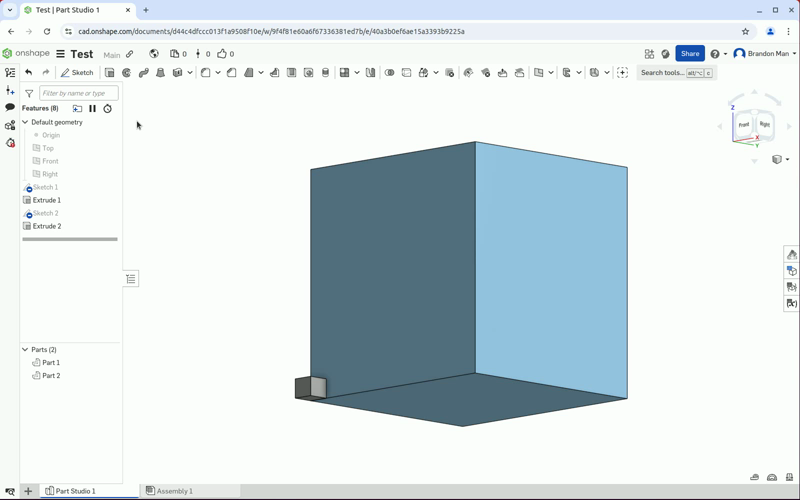
key(down, 3)
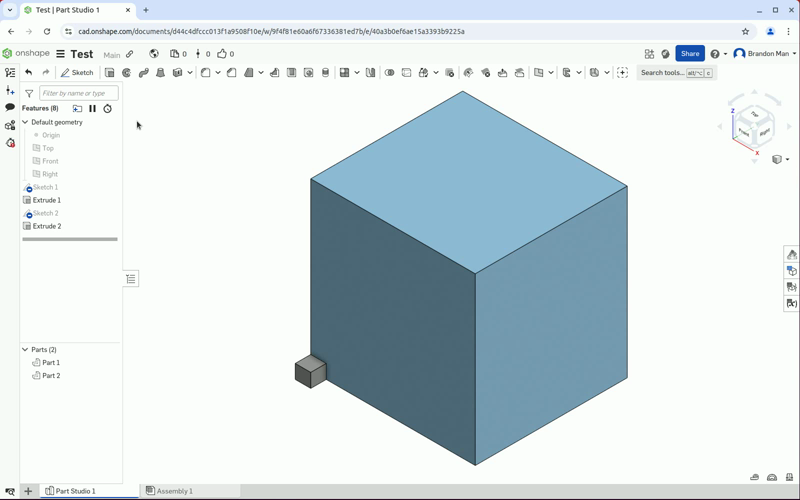
mouse_move(73, 189)
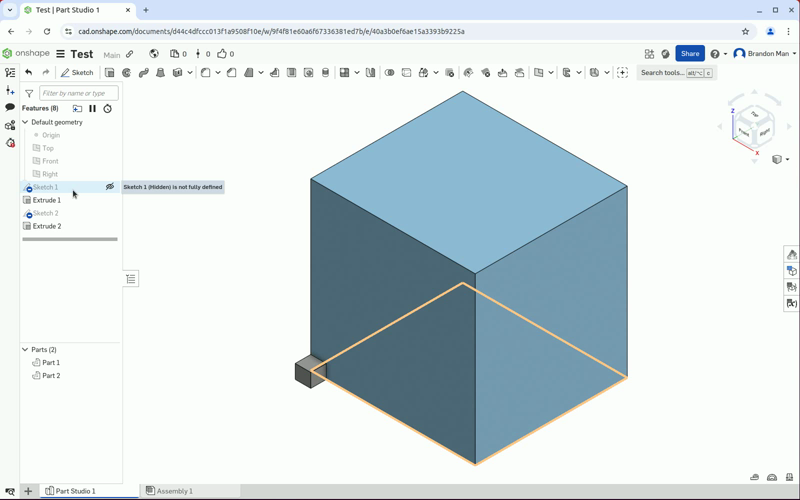
click(73, 189)